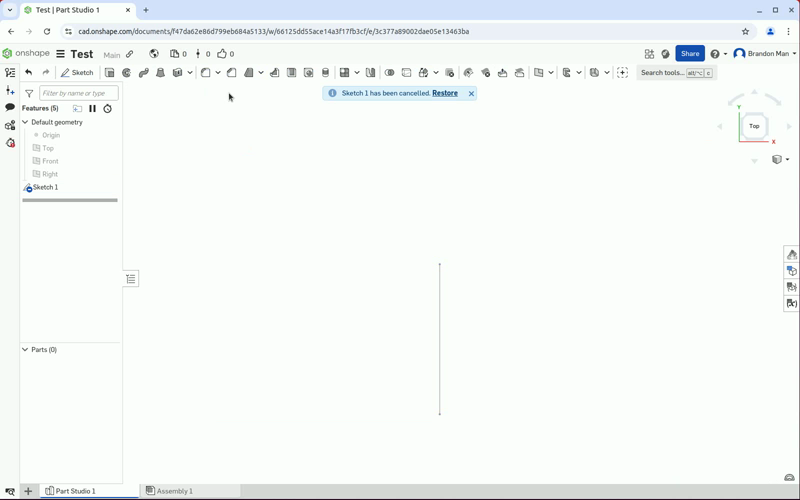
key(shift+h)
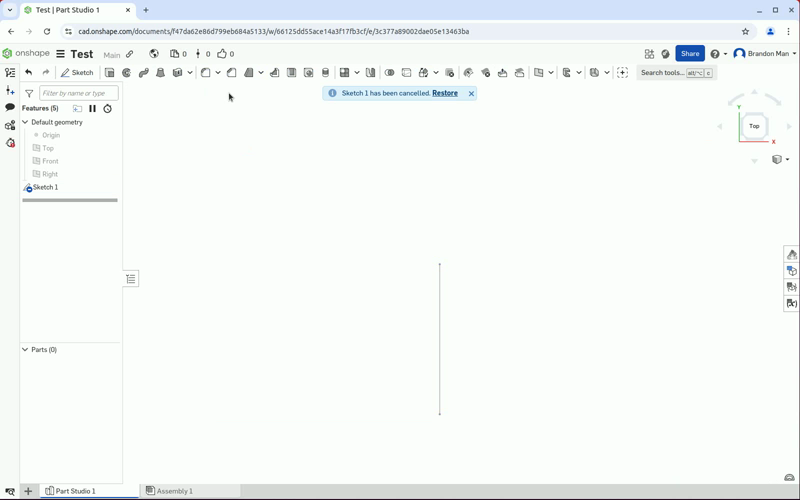
key(shift+s)
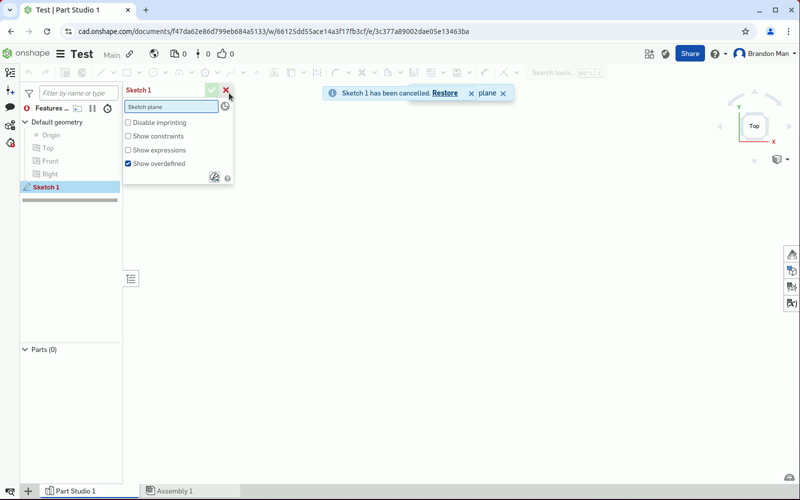
mouse_move(73, 150)
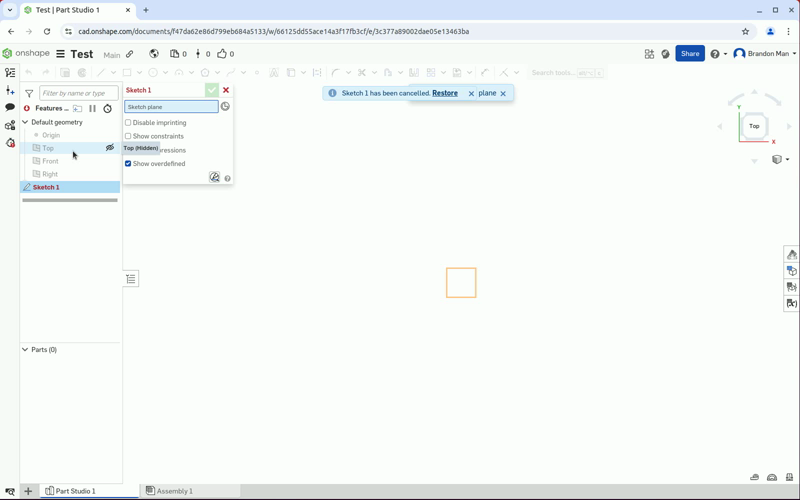
click(73, 150)
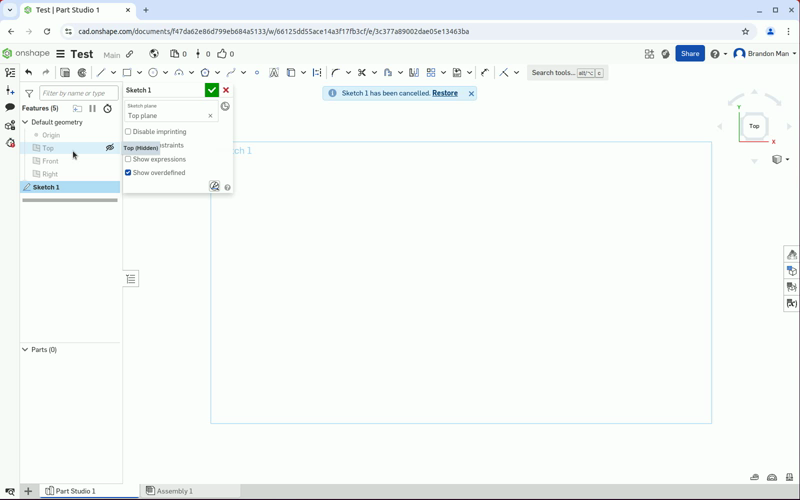
mouse_move(73, 352)
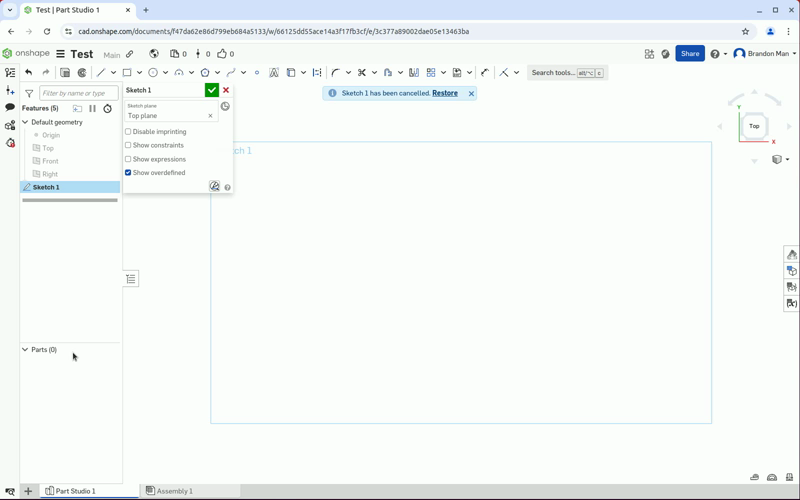
key(y)
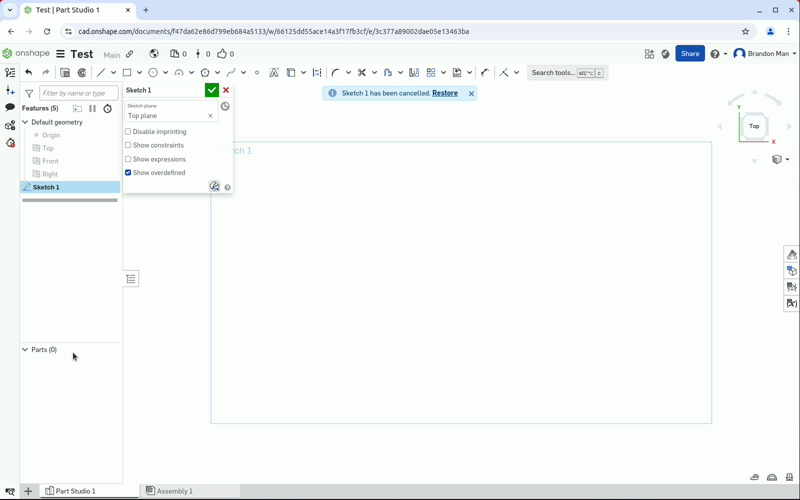
key(l)
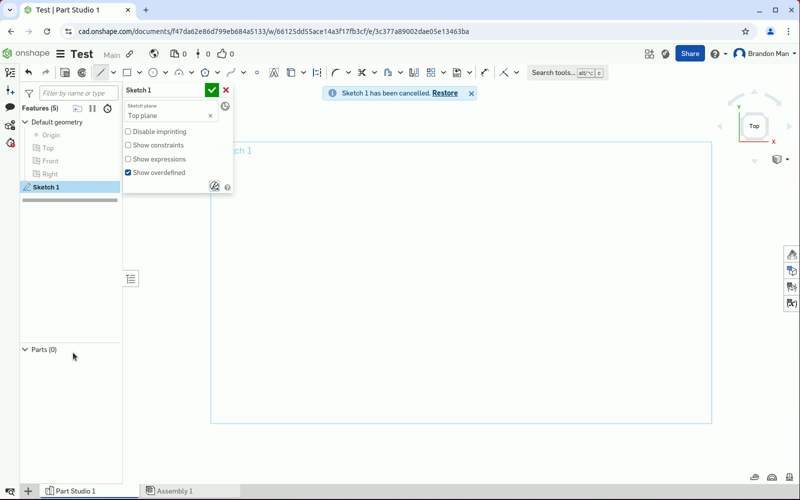
key_down(shift)
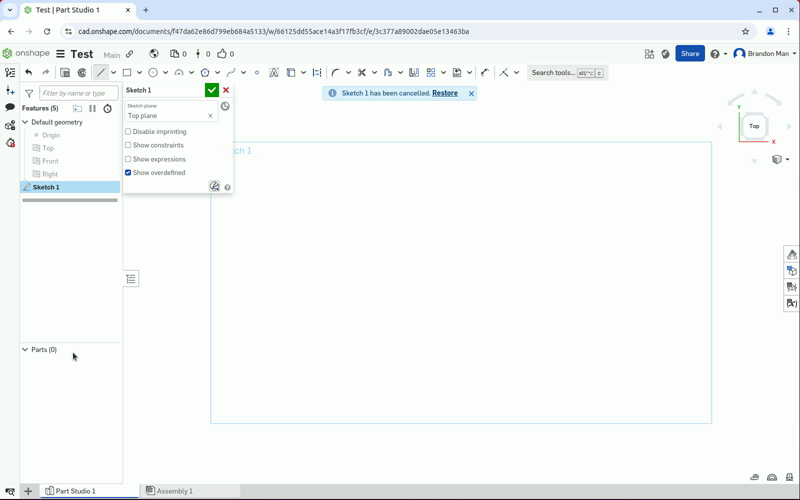
mouse_move(349, 282)
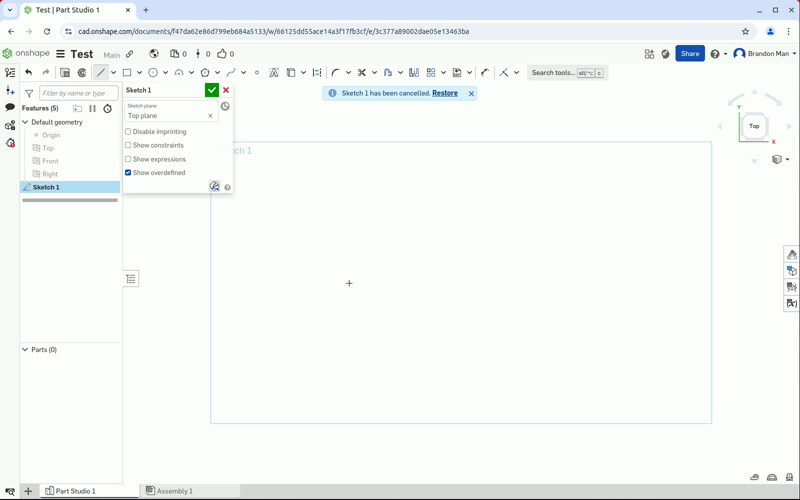
click(349, 282)
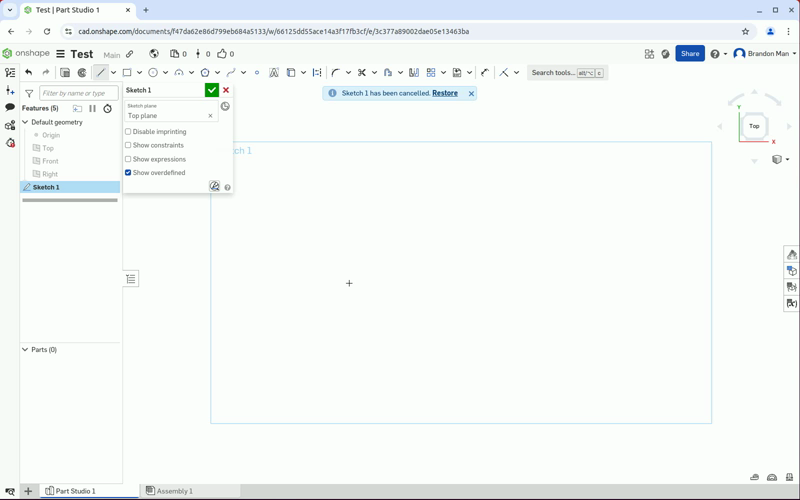
key_up(shift)
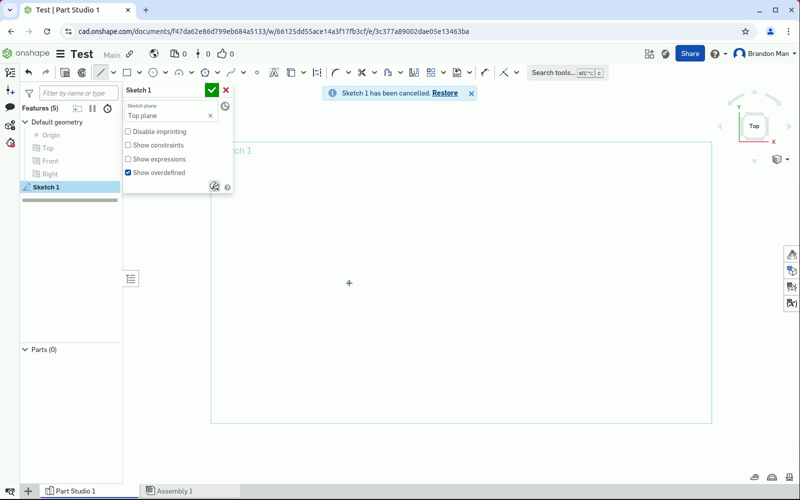
key_down(shift)
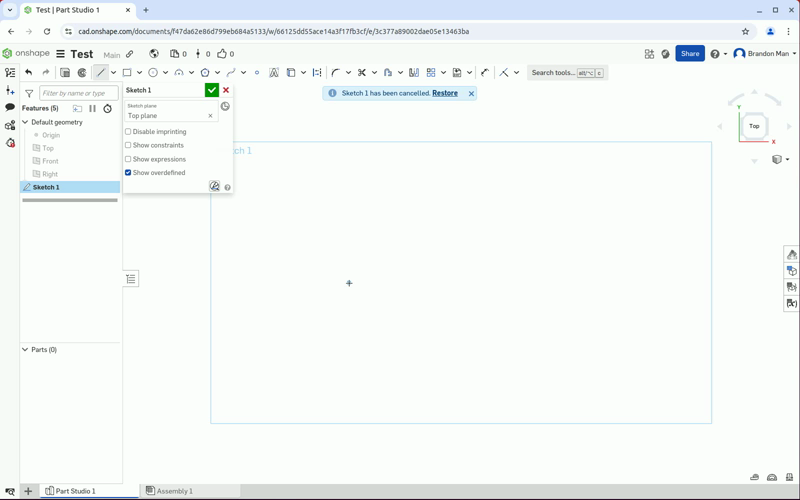
mouse_move(405, 378)
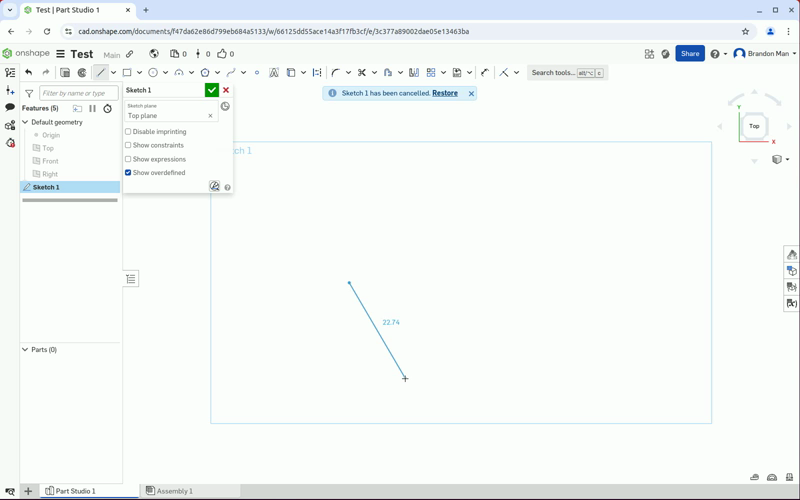
click(405, 378)
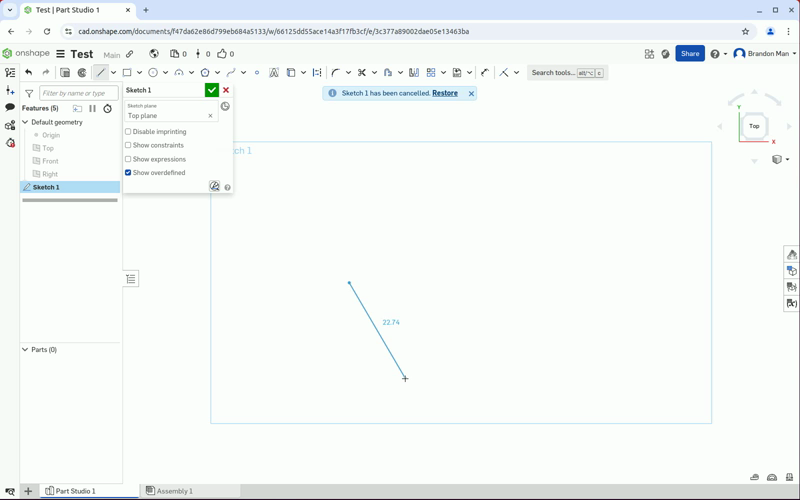
key_up(shift)
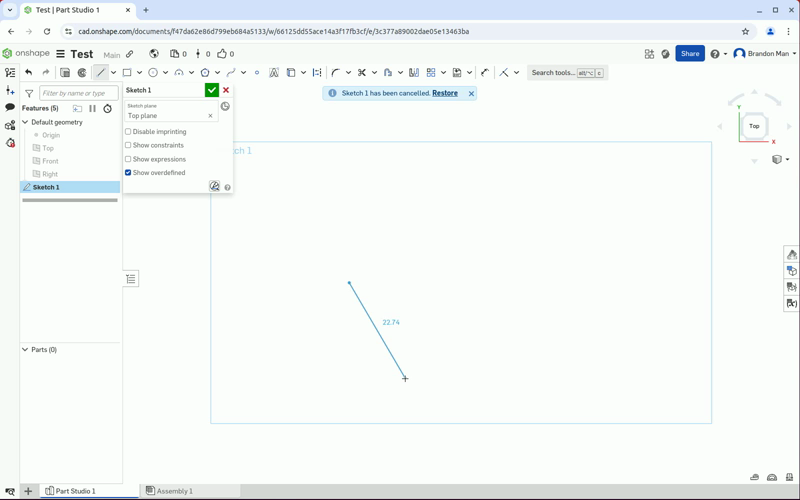
key_down(shift)
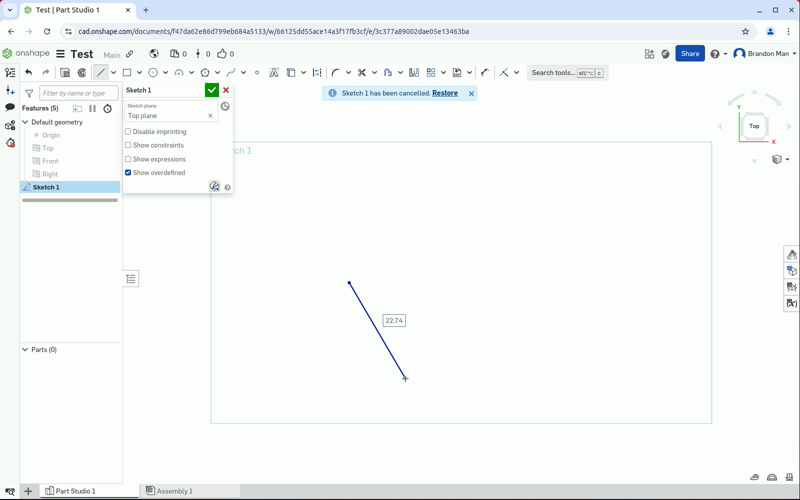
mouse_move(514, 378)
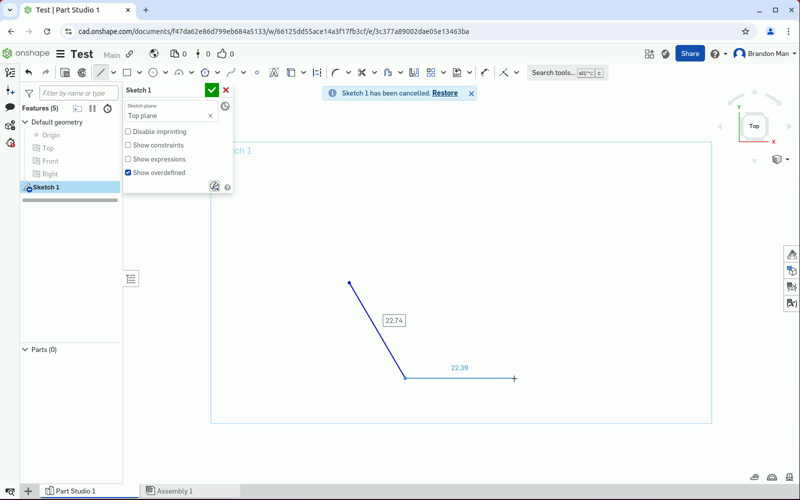
click(514, 378)
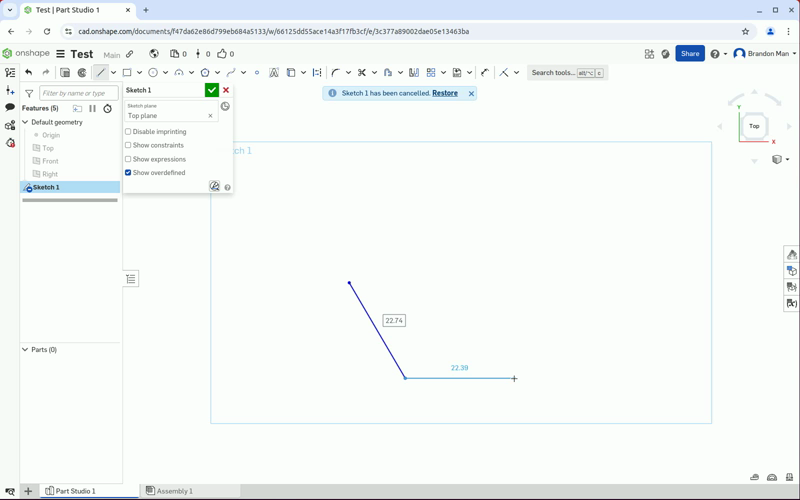
key_up(shift)
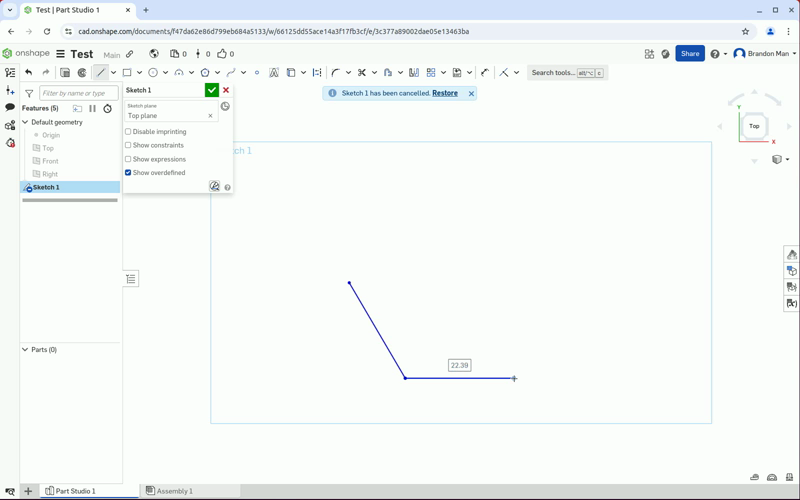
key_down(shift)
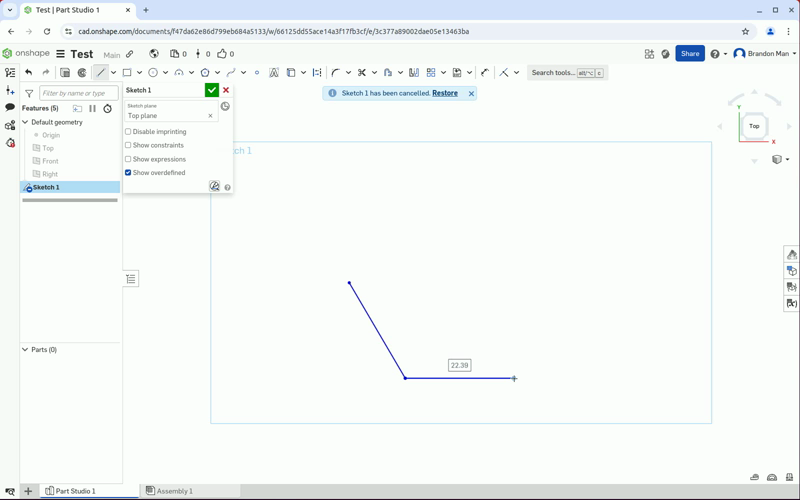
mouse_move(569, 282)
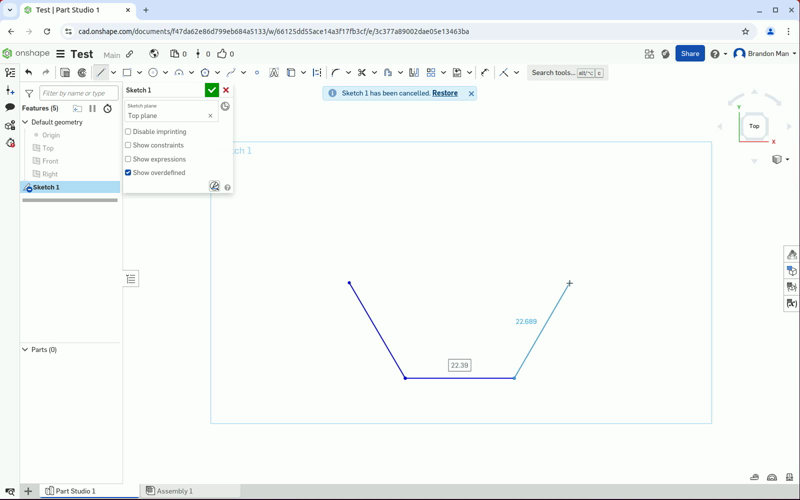
click(569, 282)
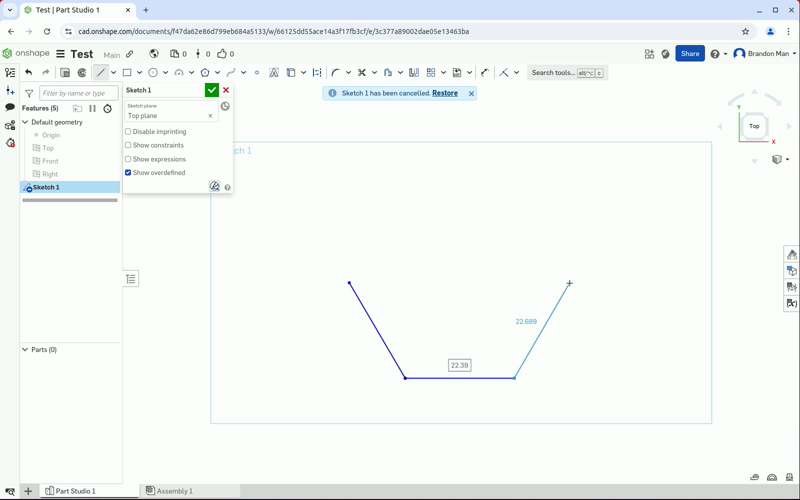
key_up(shift)
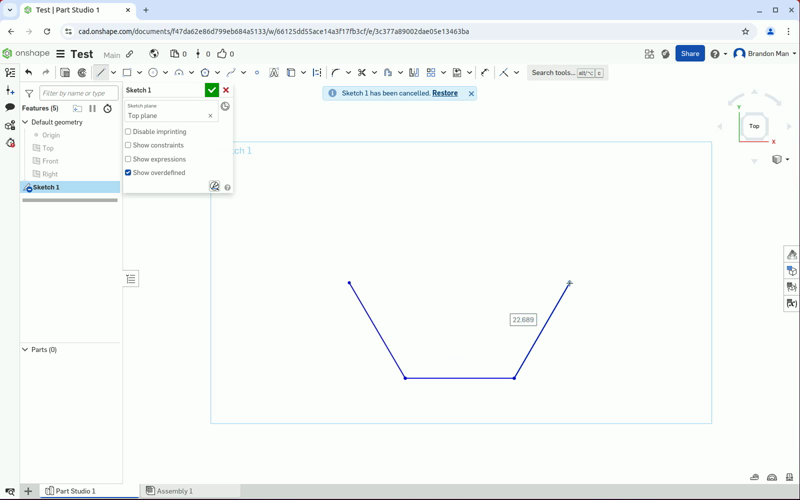
key_down(shift)
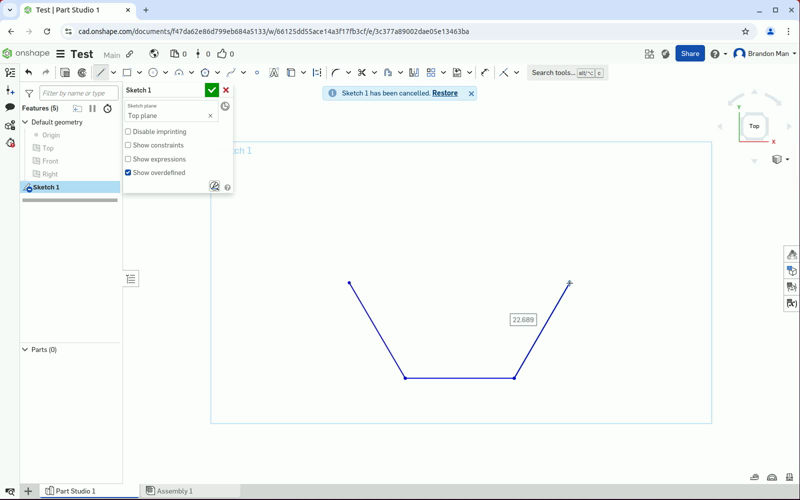
mouse_move(514, 187)
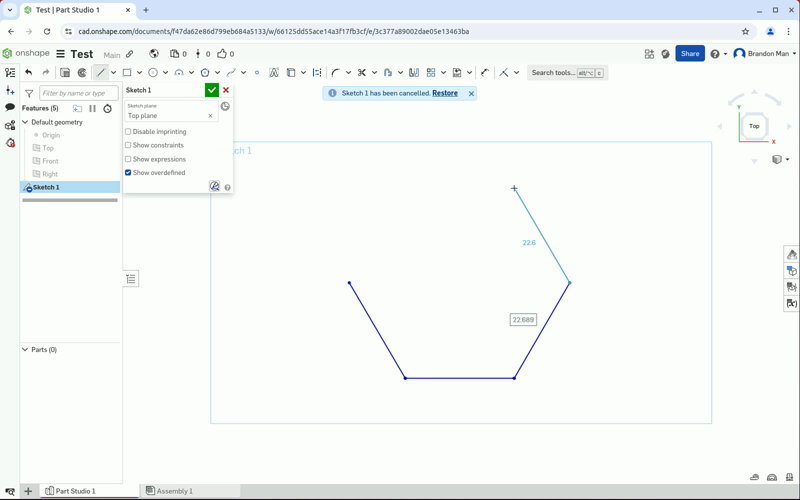
click(514, 187)
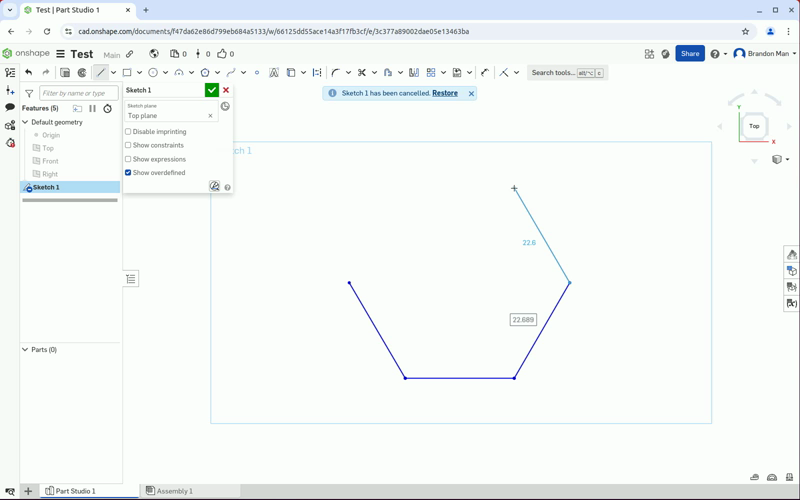
key_up(shift)
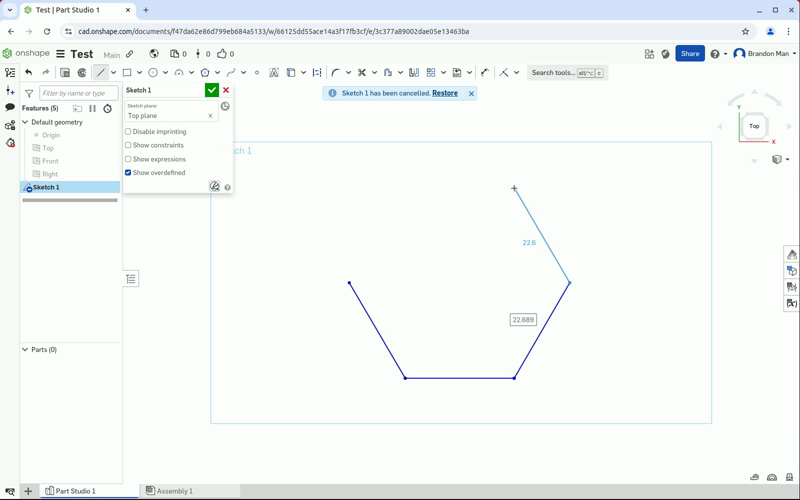
key_down(shift)
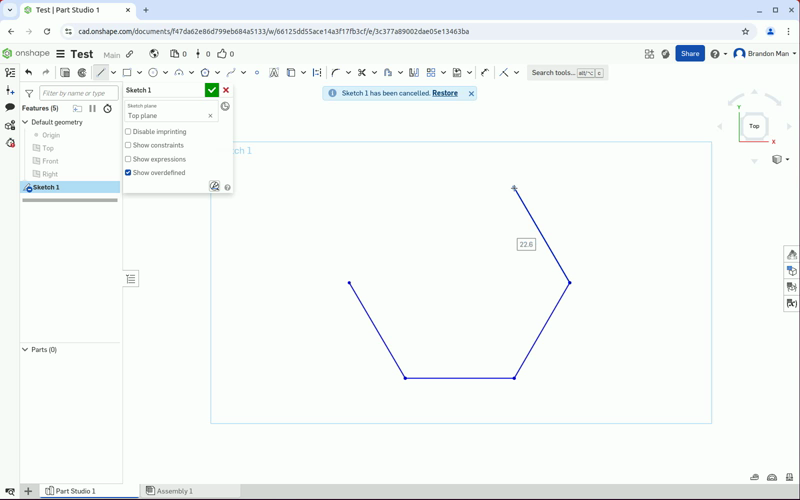
mouse_move(405, 187)
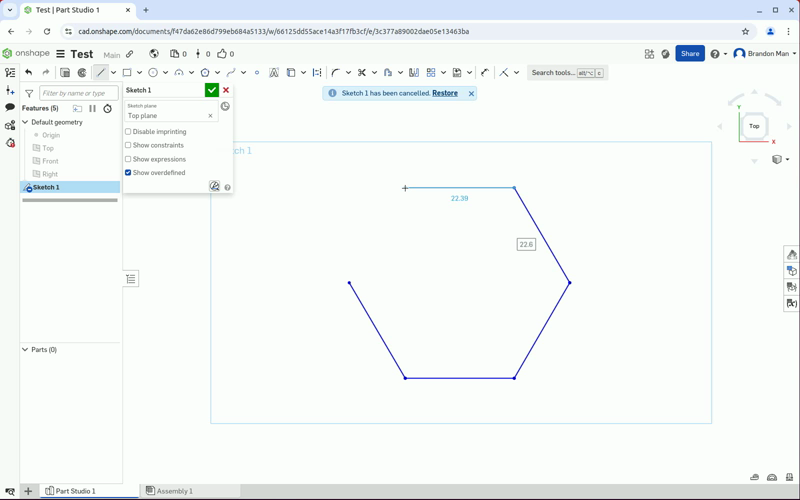
click(405, 187)
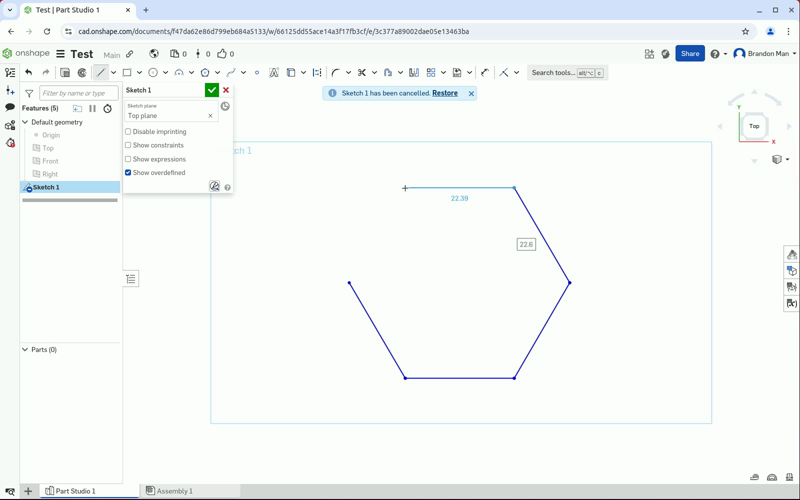
key_up(shift)
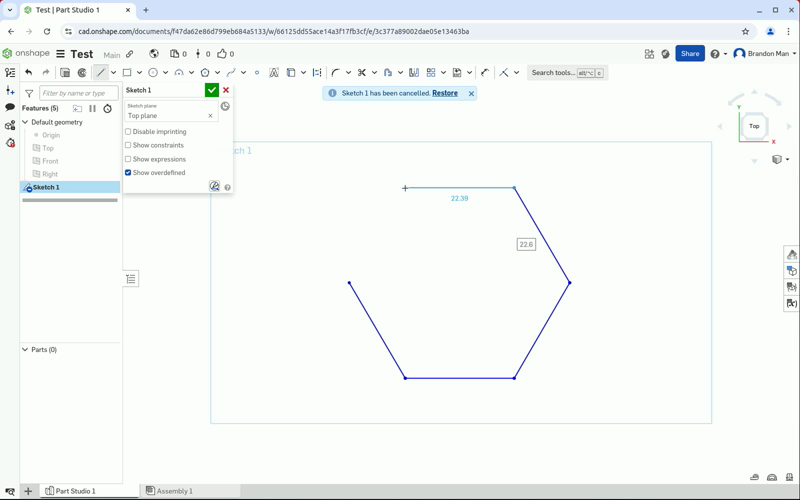
key_down(shift)
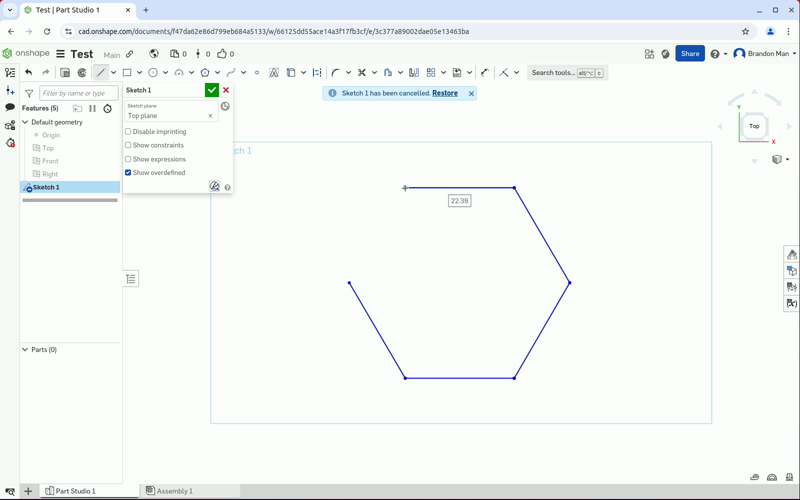
mouse_move(349, 282)
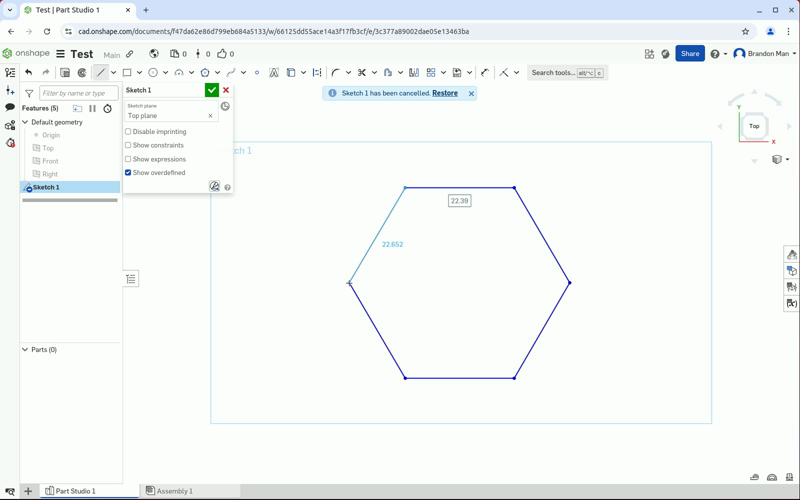
key_up(shift)
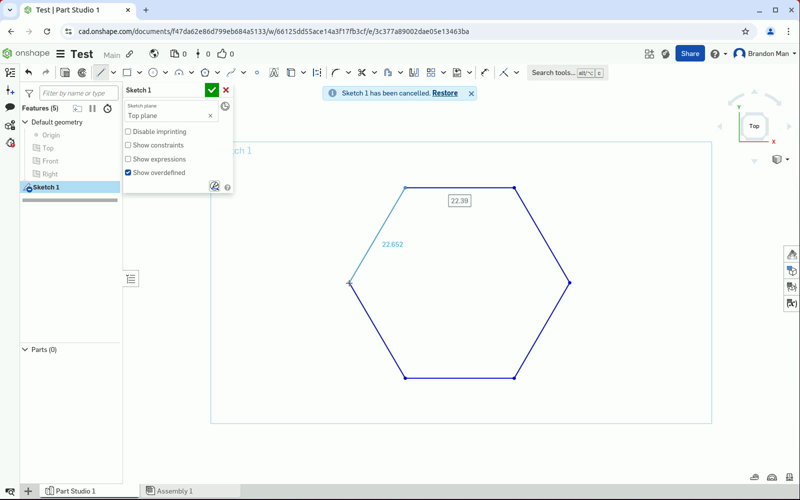
click(349, 282)
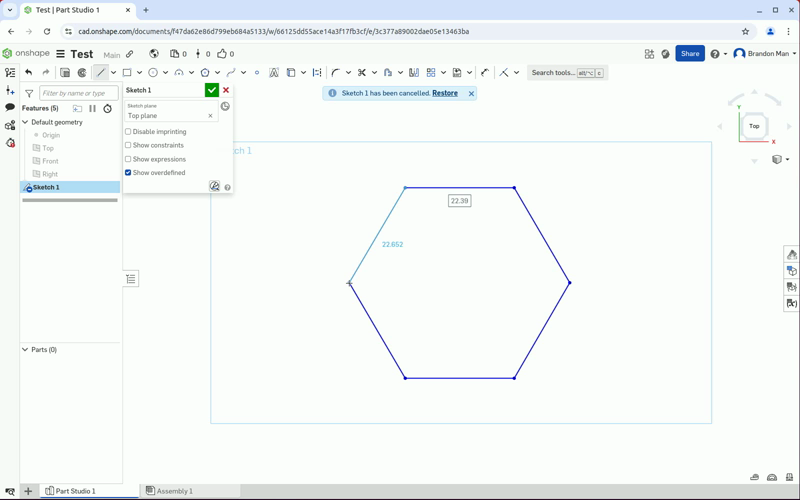
key(esc)
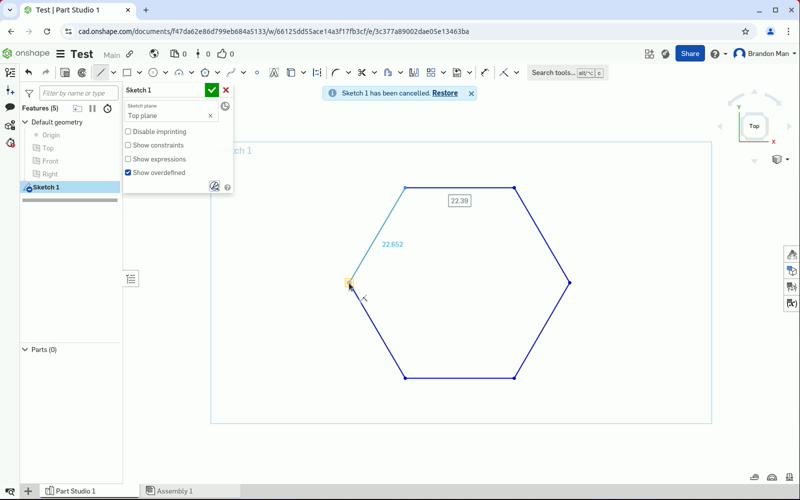
mouse_move(442, 328)
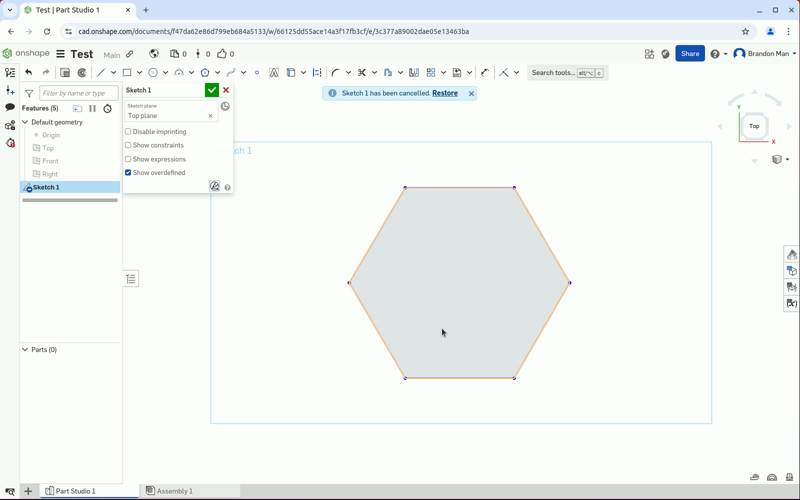
click(442, 328)
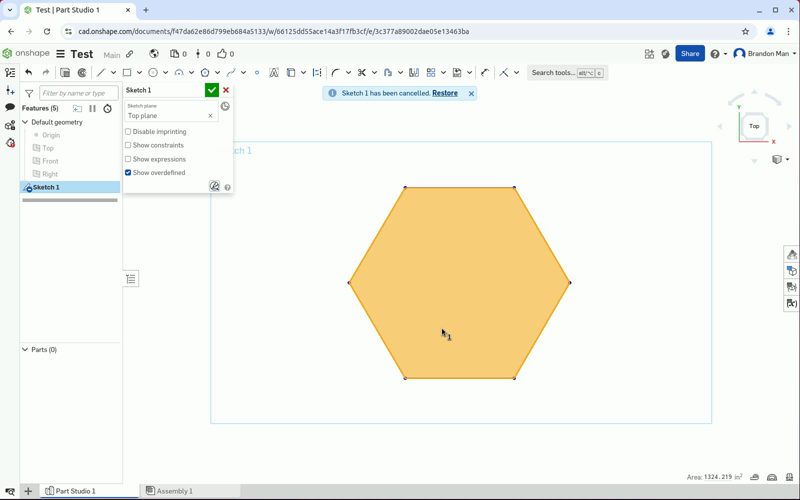
mouse_move(73, 352)
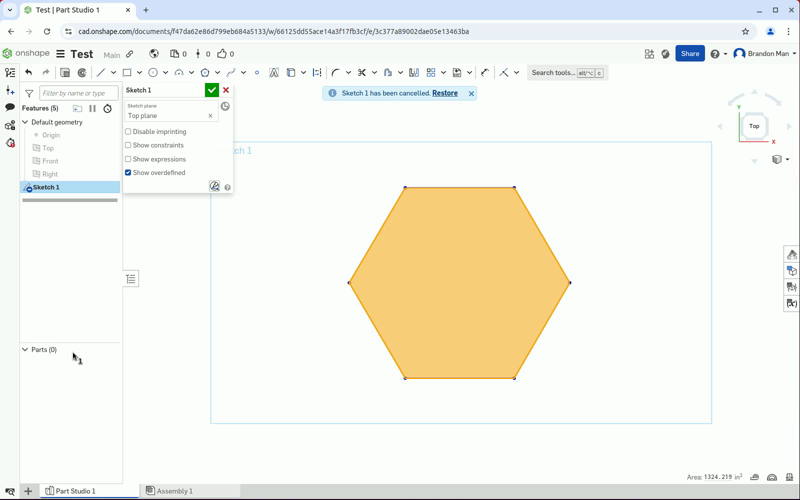
key(shift+y)
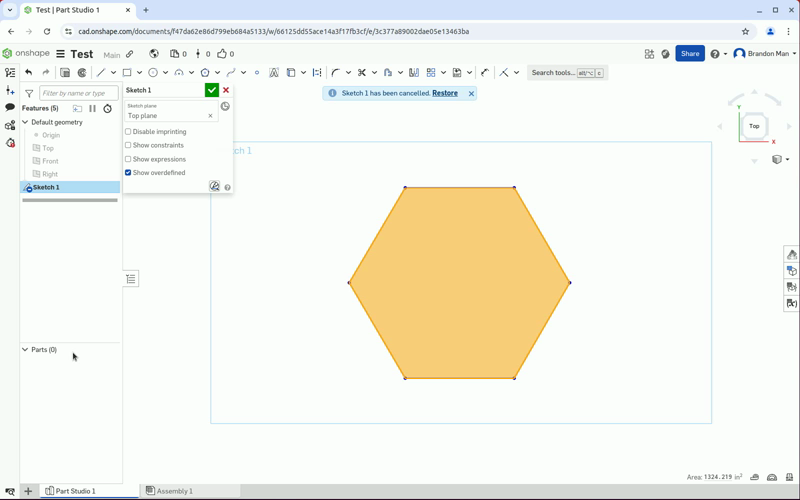
key(shift+e)
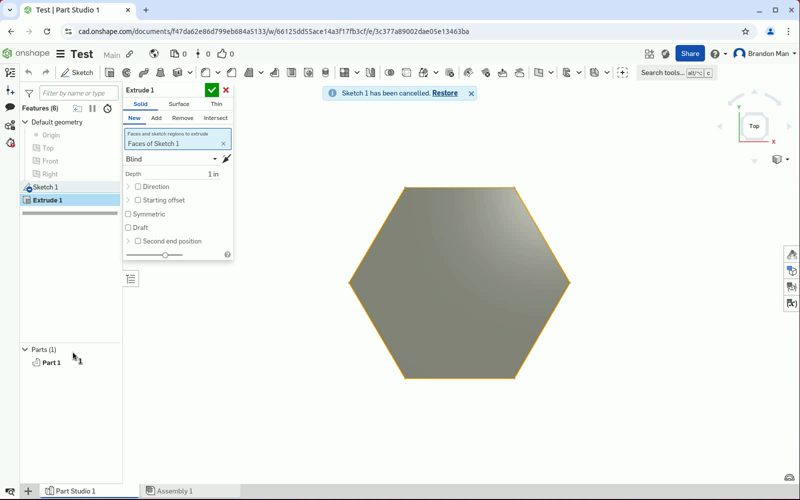
mouse_move(143, 106)
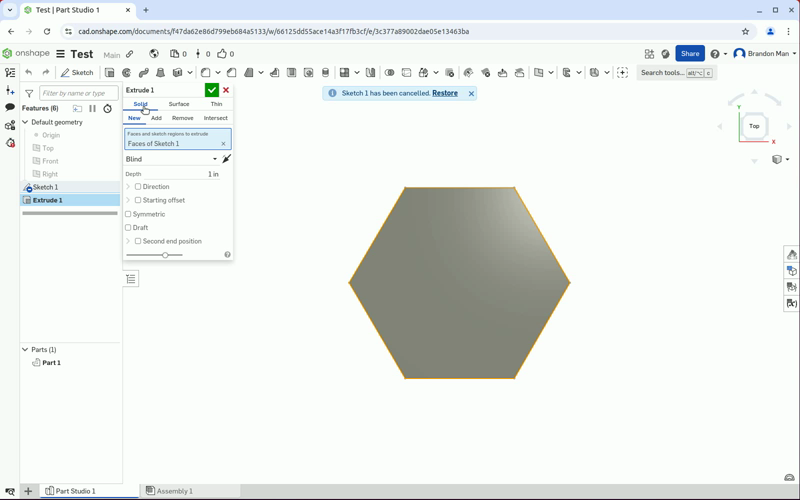
click(143, 106)
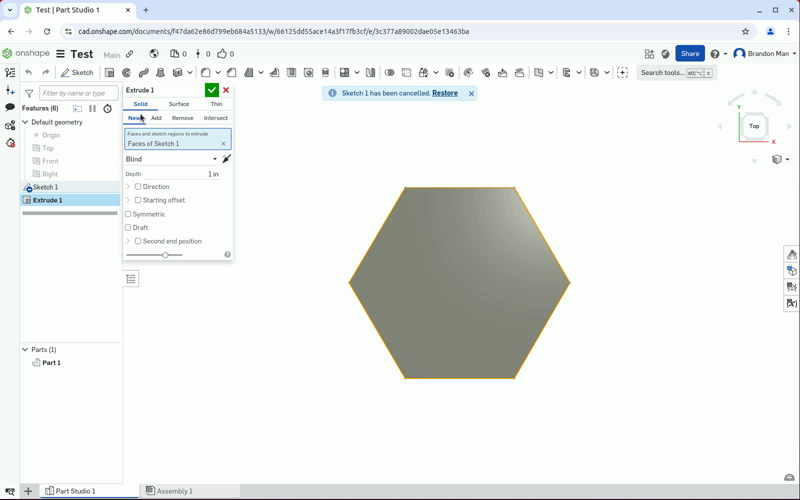
mouse_move(137, 120)
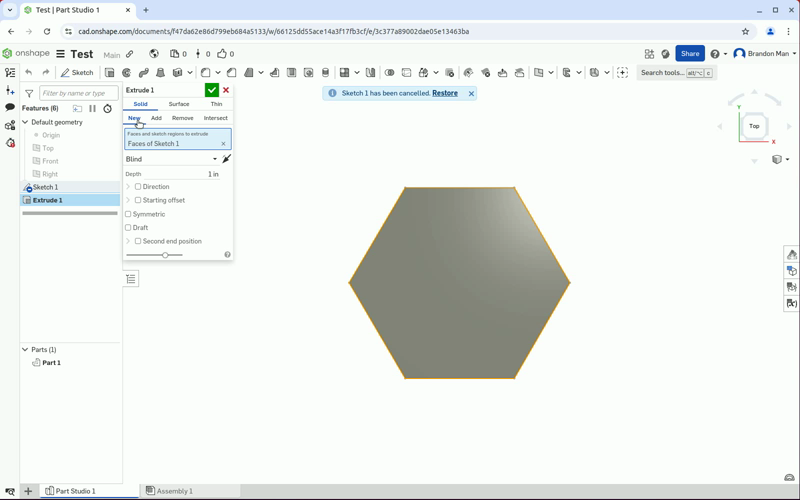
click(137, 120)
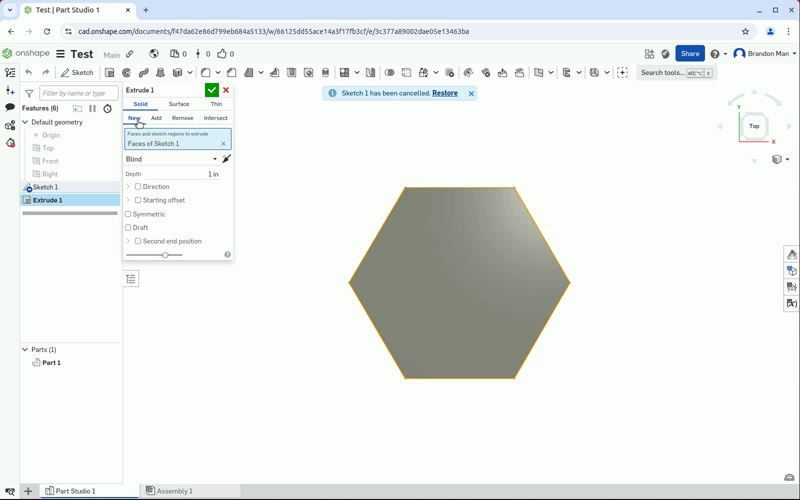
key(tab, 4)
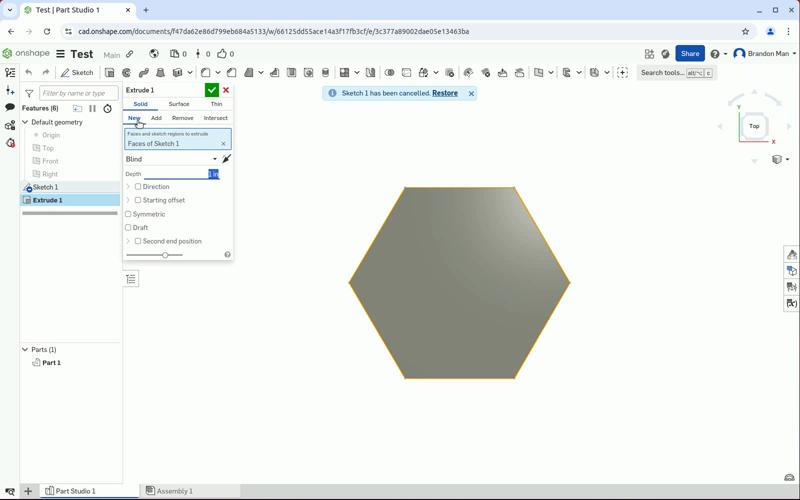
text(15.405)
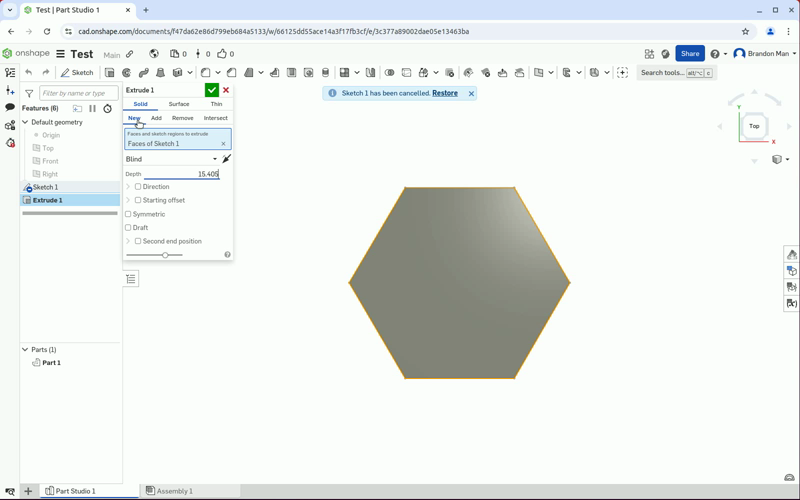
key(enter)
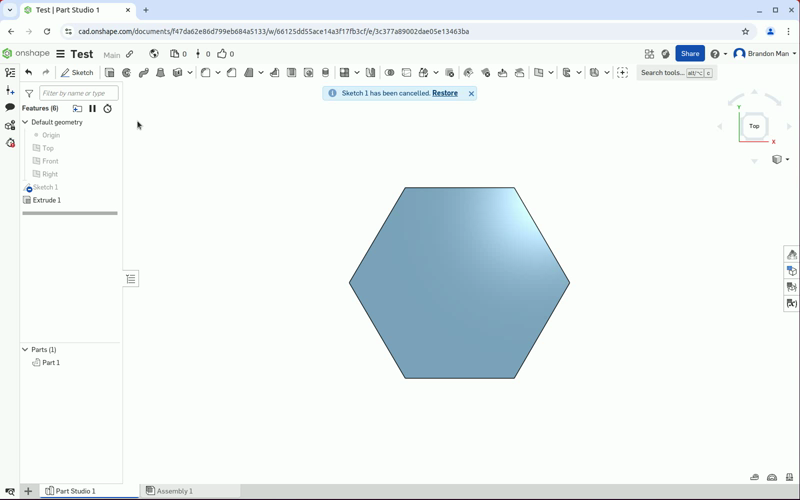
key(shift+h)
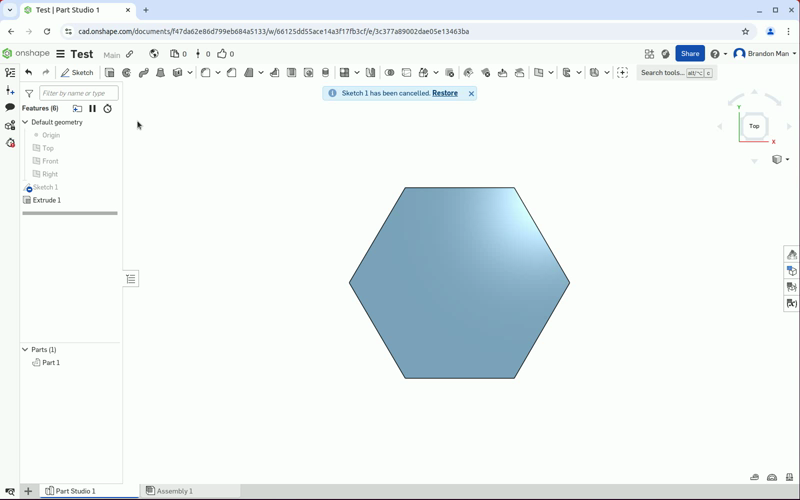
key(shift+h)
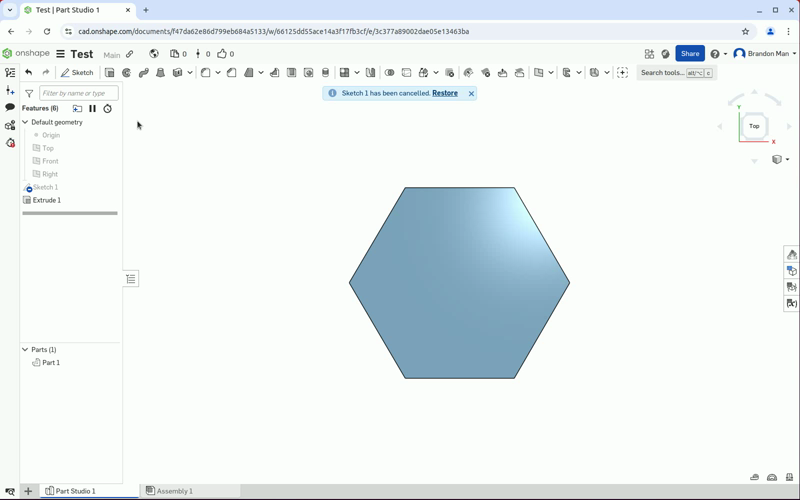
mouse_move(73, 189)
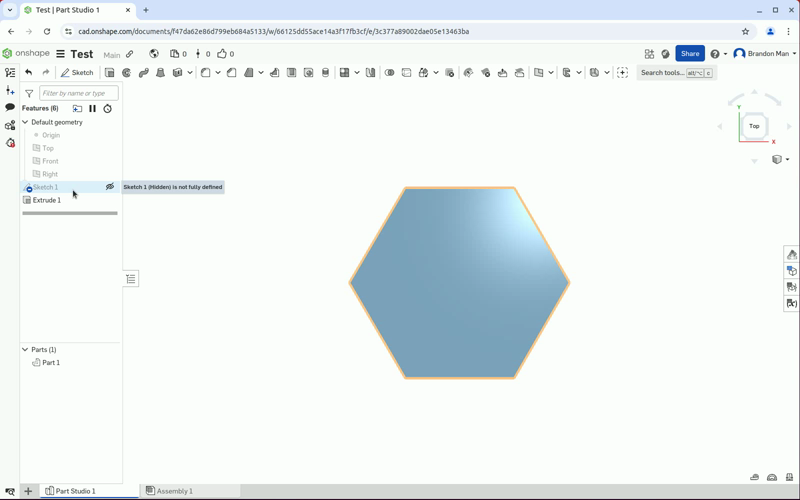
click(73, 189)
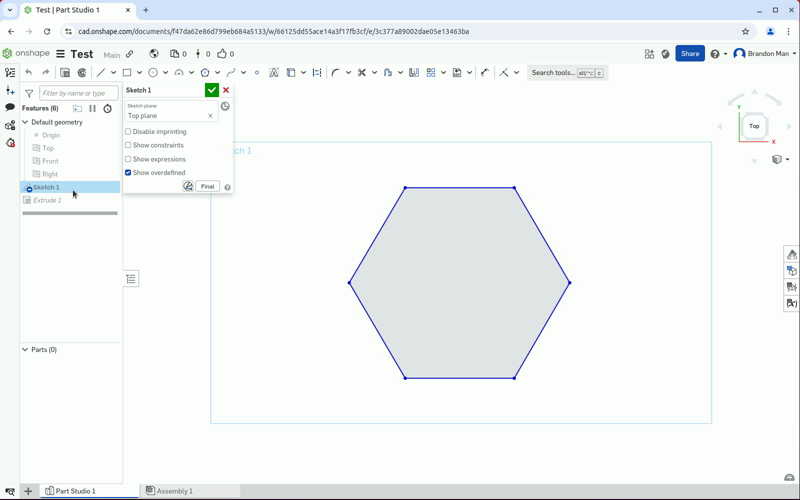
mouse_move(229, 92)
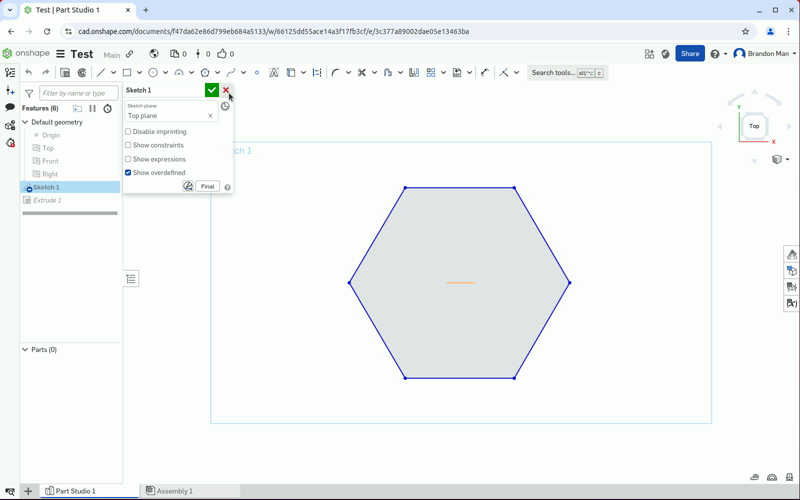
click(229, 92)
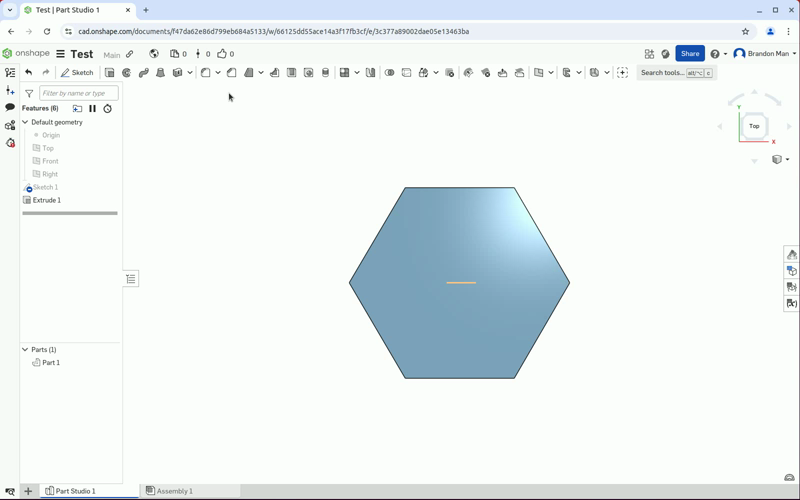
mouse_move(541, 75)
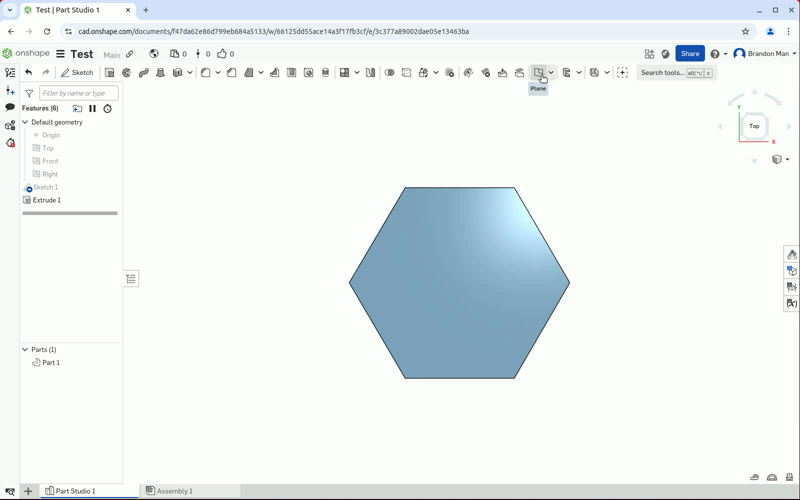
click(541, 75)
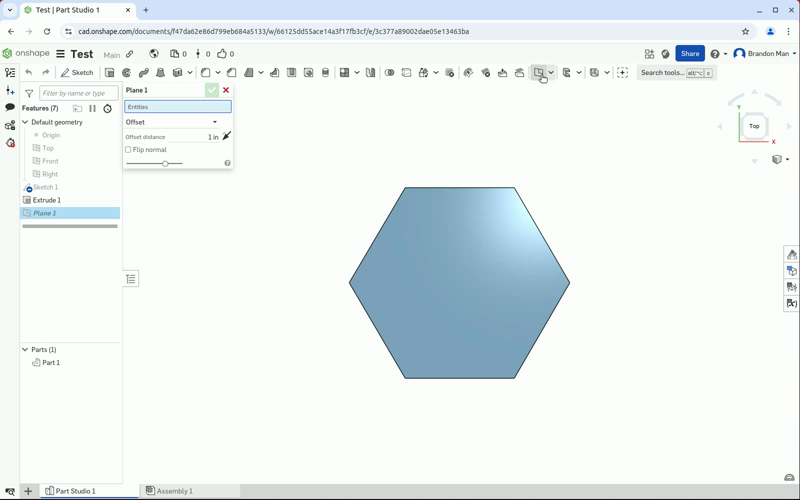
mouse_move(73, 150)
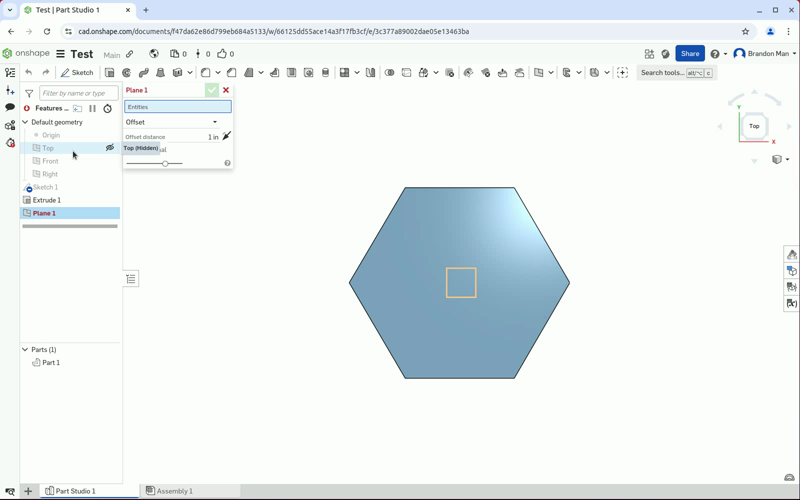
click(73, 150)
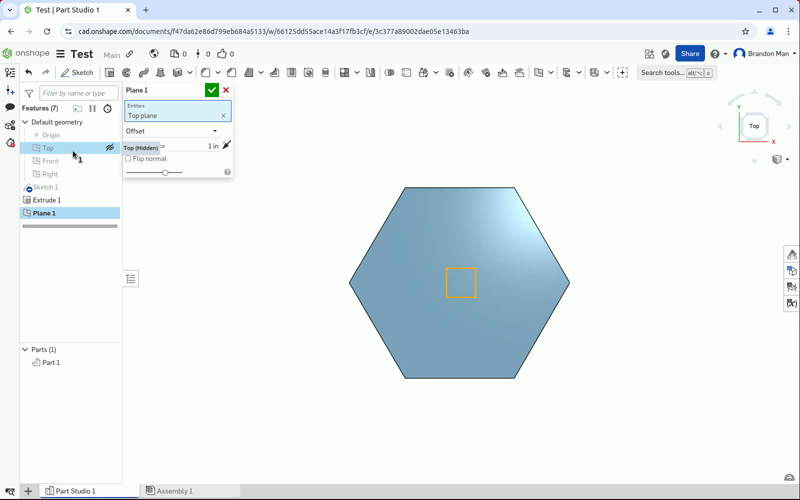
key(tab, 2)
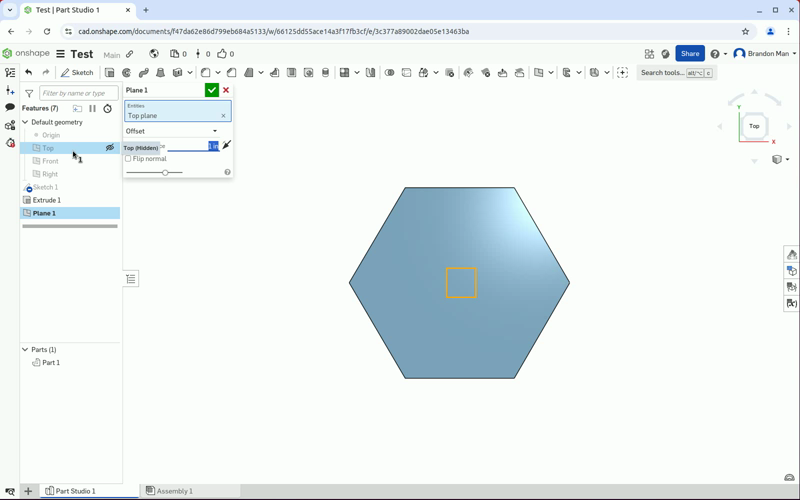
text(15.405)
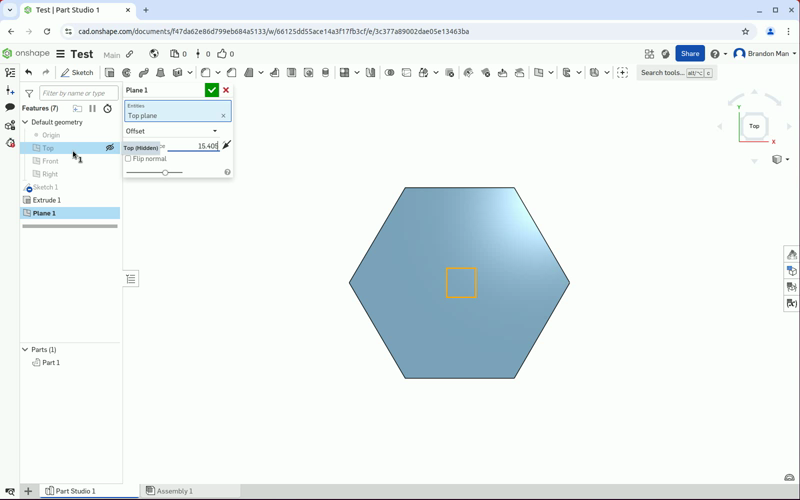
key(enter, 2)
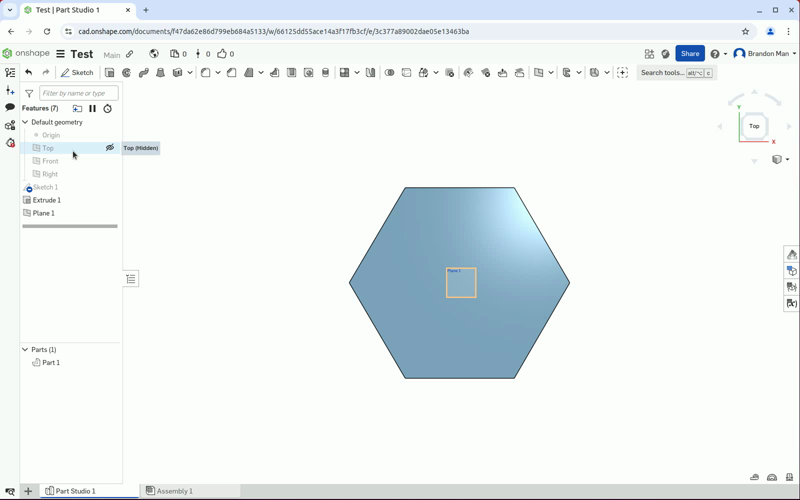
key(shift+s)
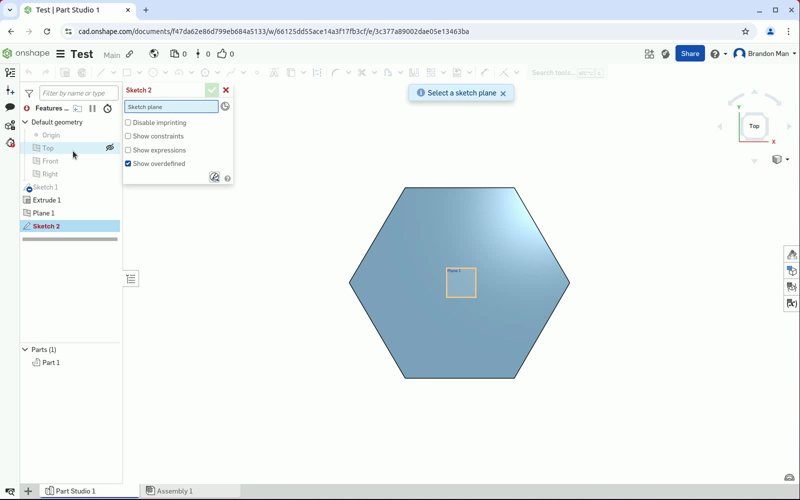
mouse_move(73, 215)
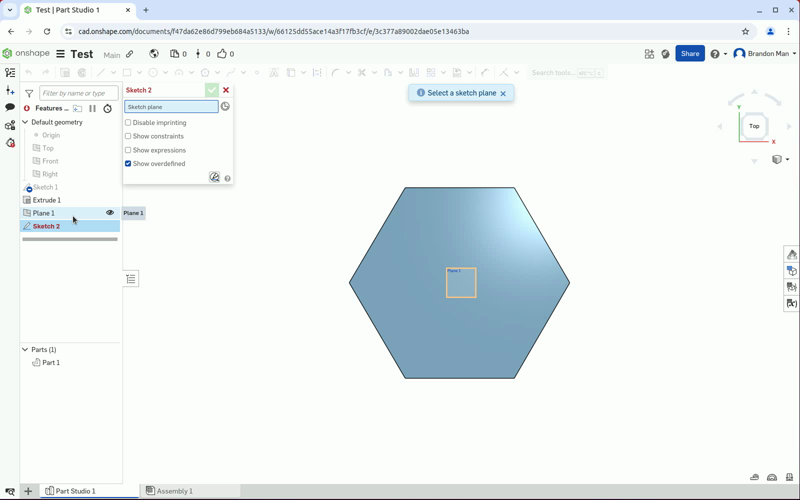
click(73, 215)
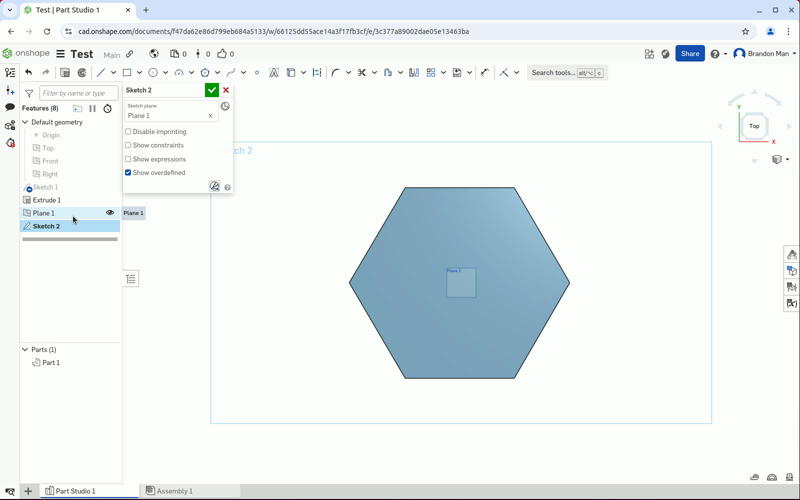
mouse_move(73, 352)
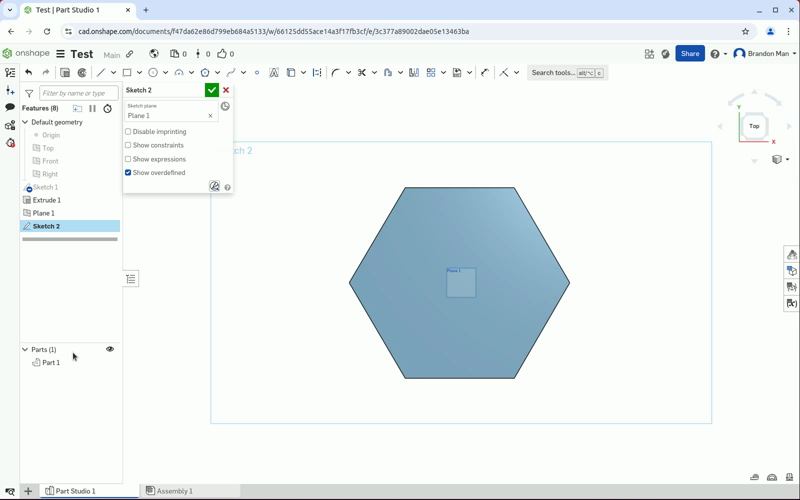
key(y)
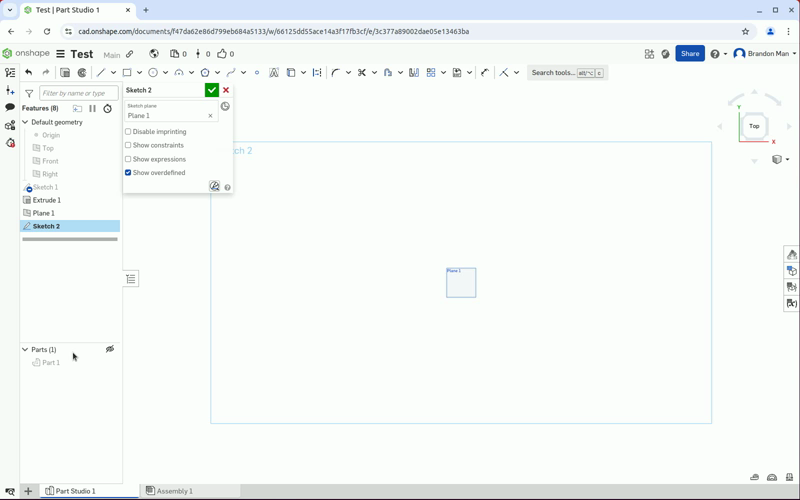
key(c)
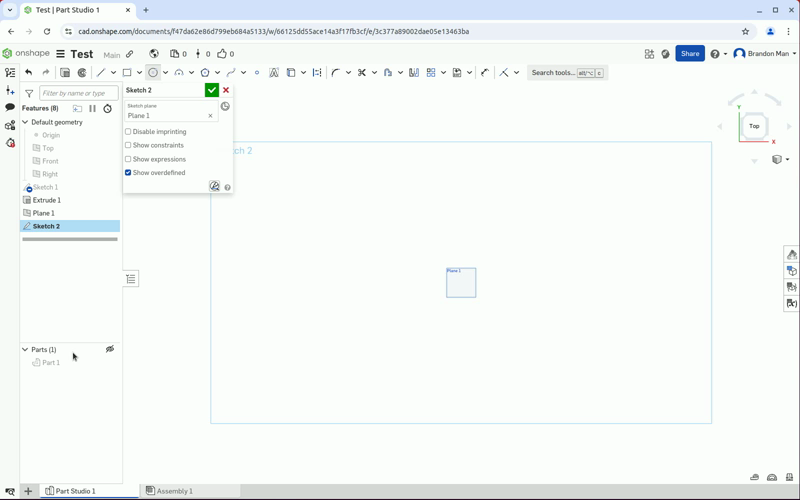
key_down(shift)
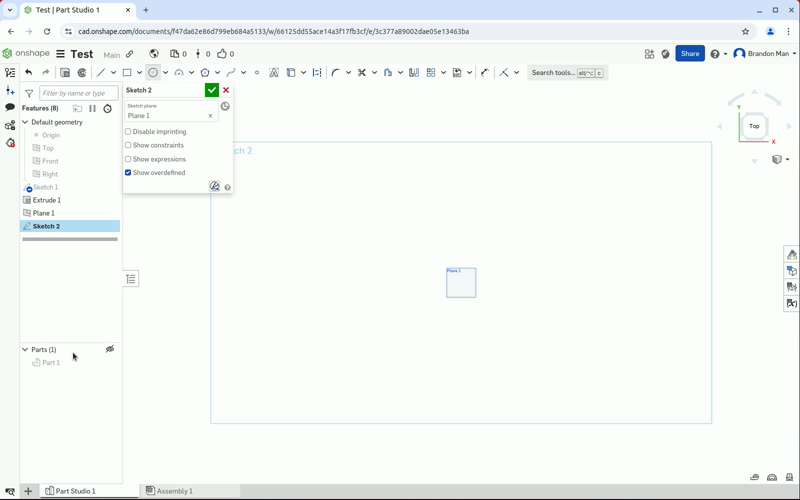
mouse_move(461, 282)
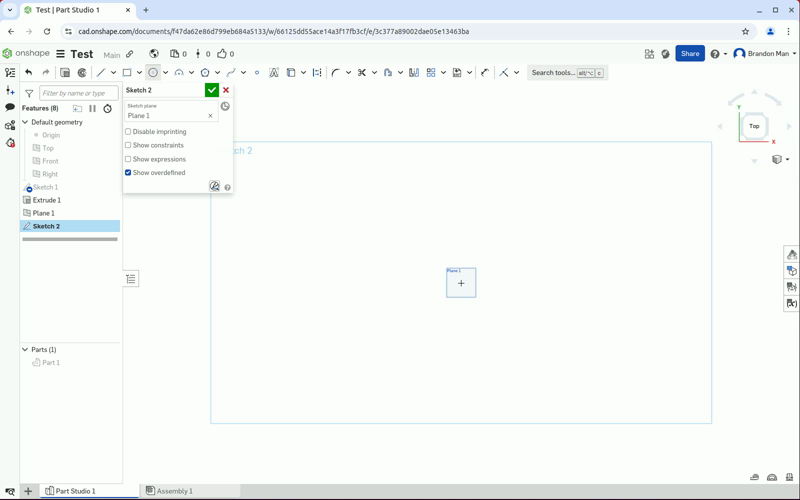
click(461, 282)
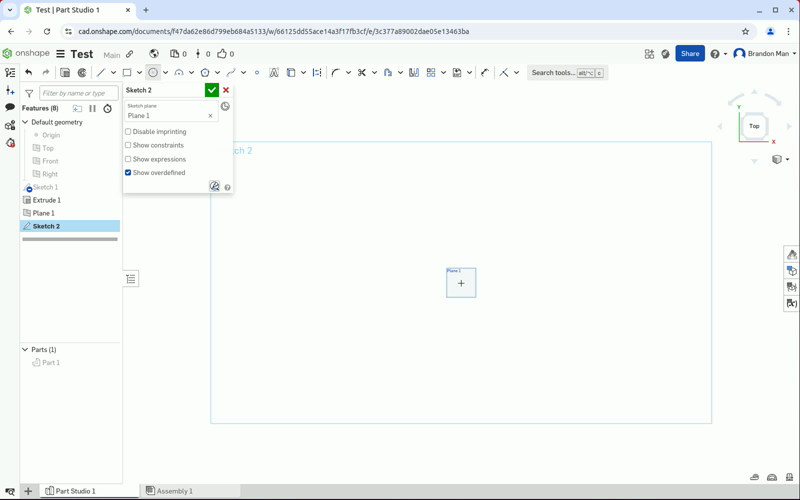
key_up(shift)
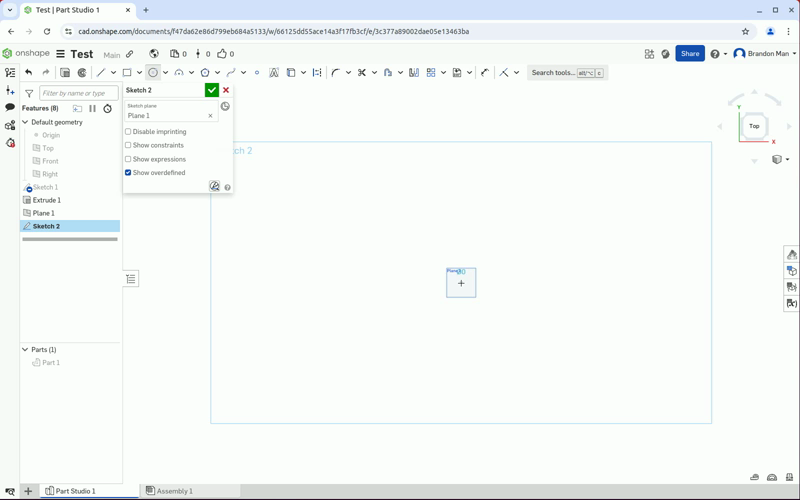
mouse_move(552, 282)
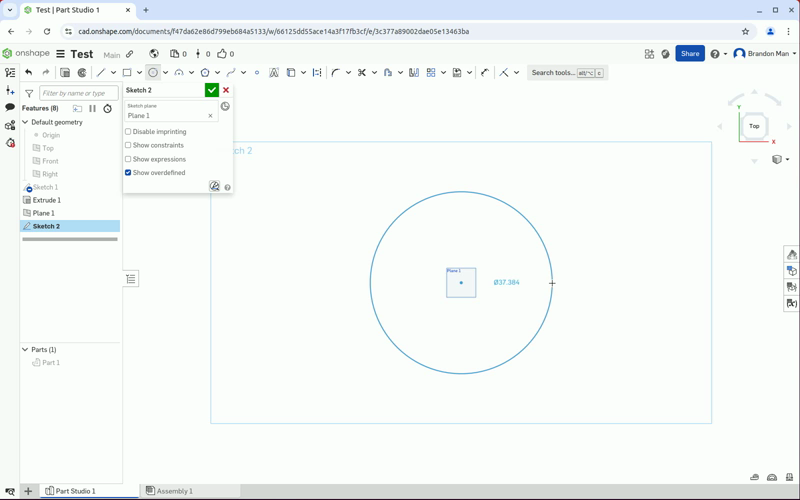
click(552, 282)
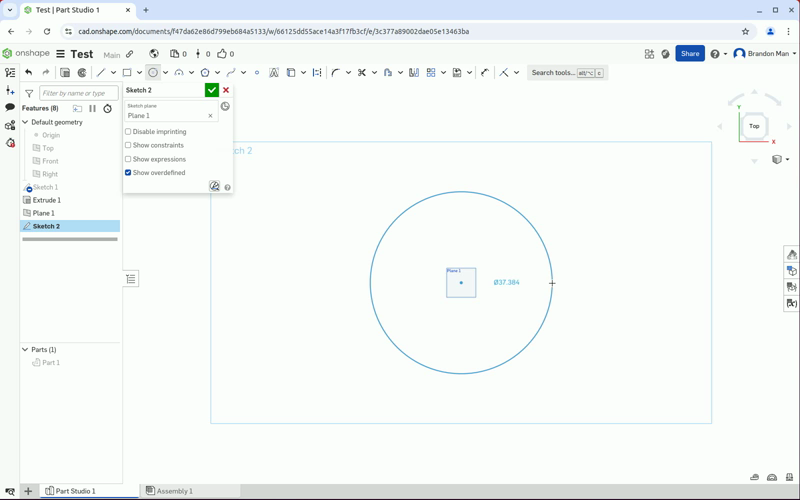
key(esc)
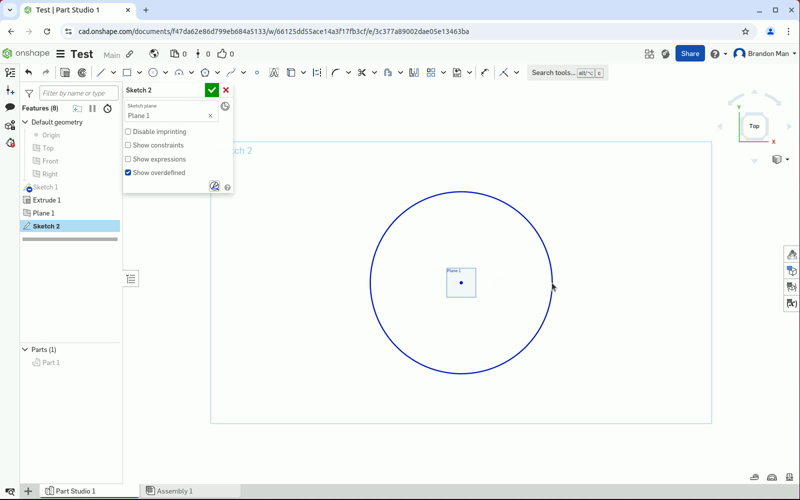
mouse_move(424, 296)
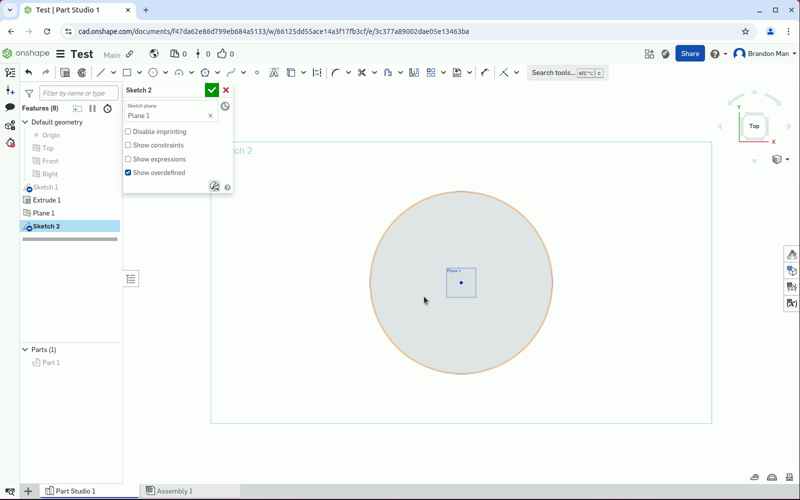
click(424, 296)
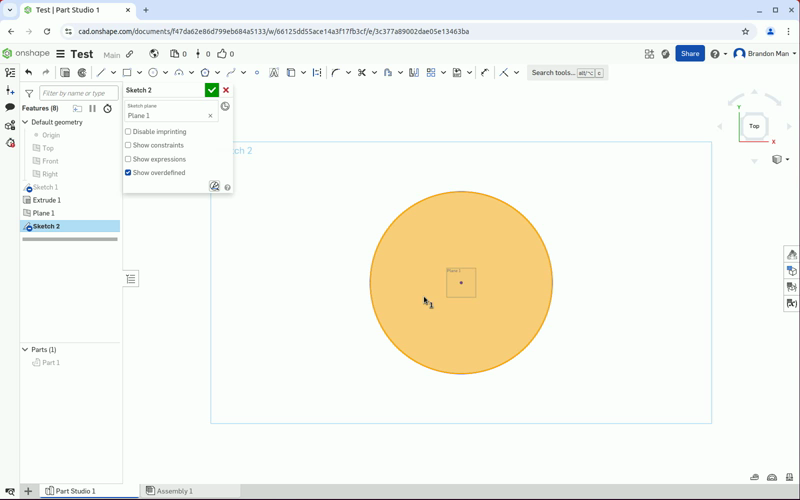
mouse_move(73, 352)
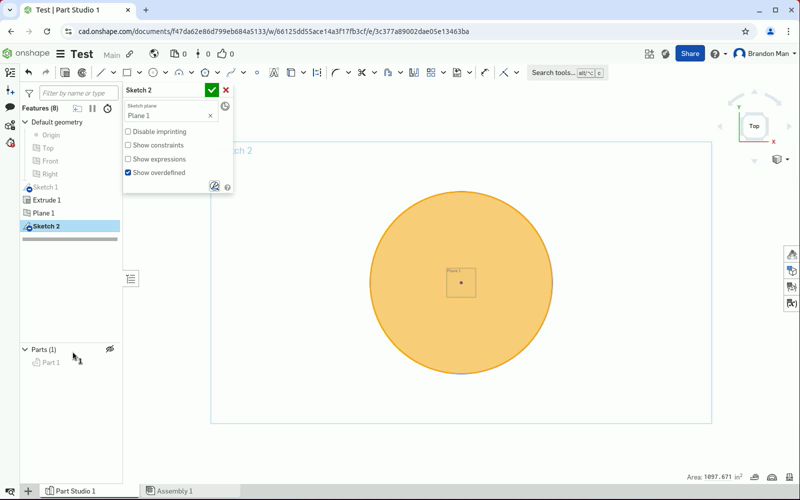
key(shift+y)
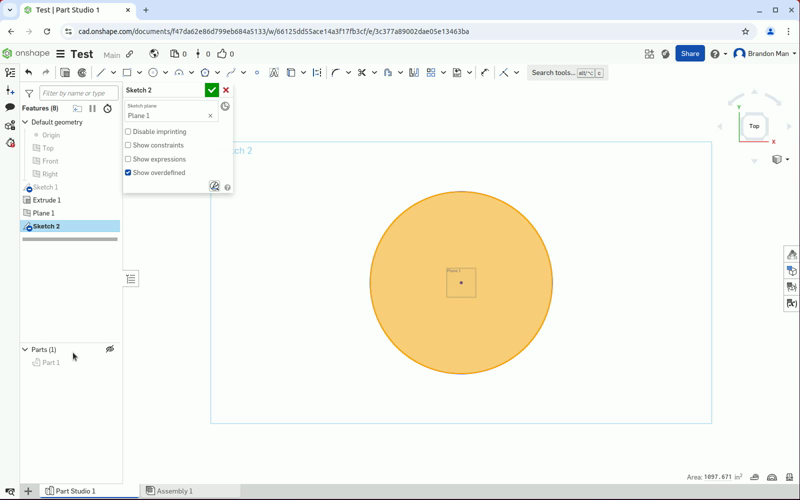
key(shift+e)
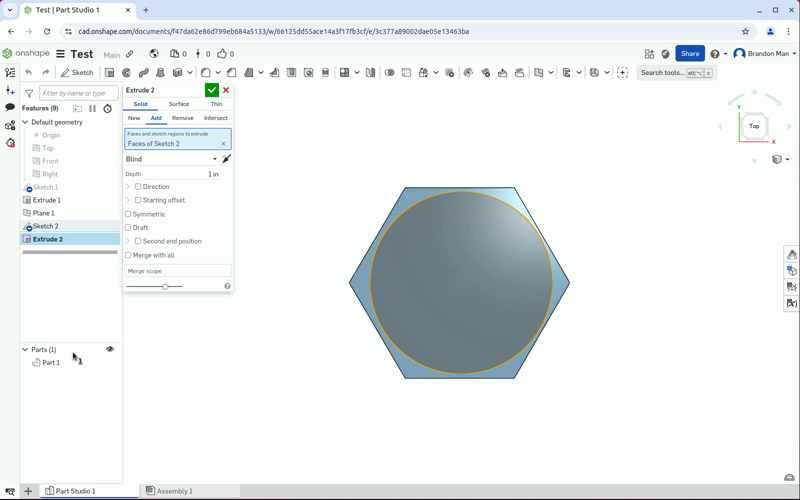
mouse_move(143, 106)
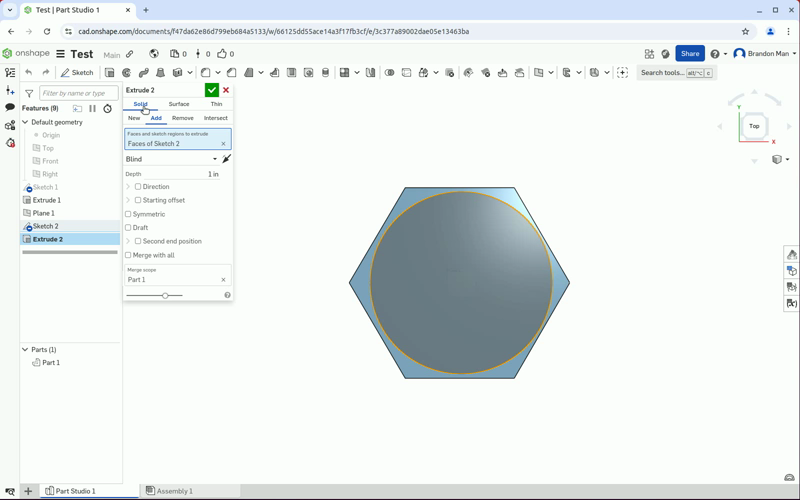
click(143, 106)
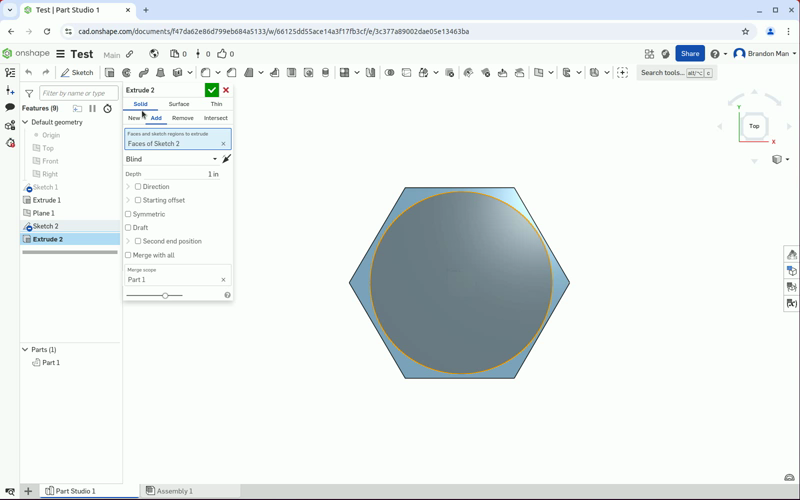
mouse_move(137, 120)
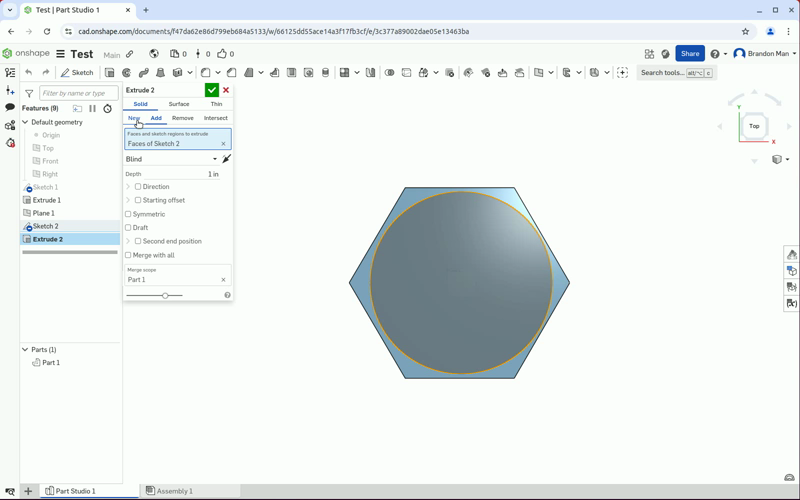
click(137, 120)
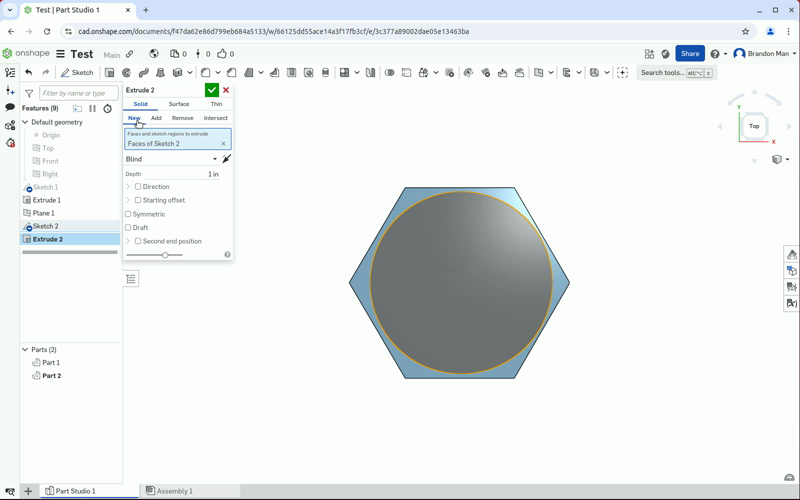
key(tab, 4)
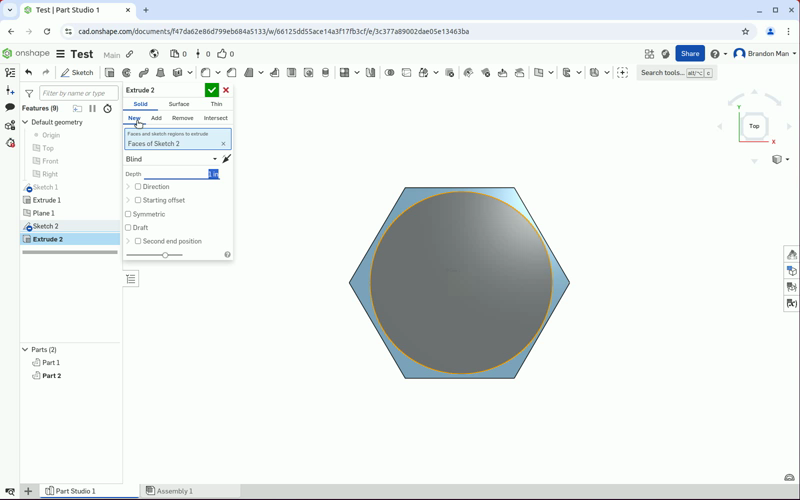
text(7.703)
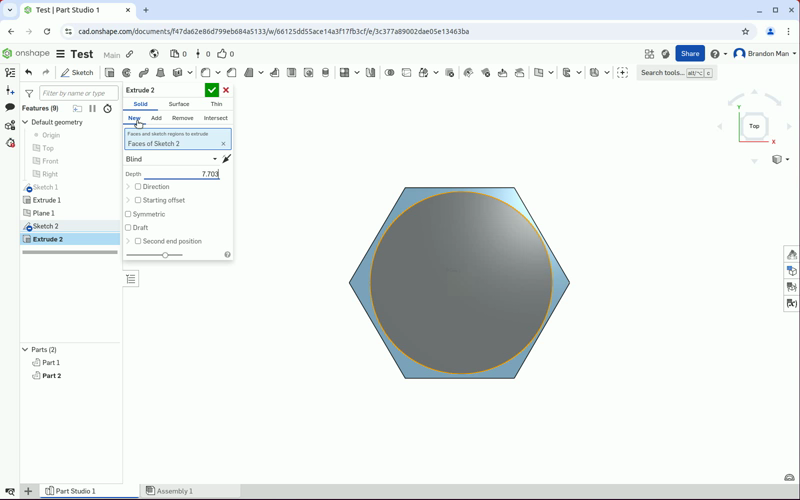
key(enter)
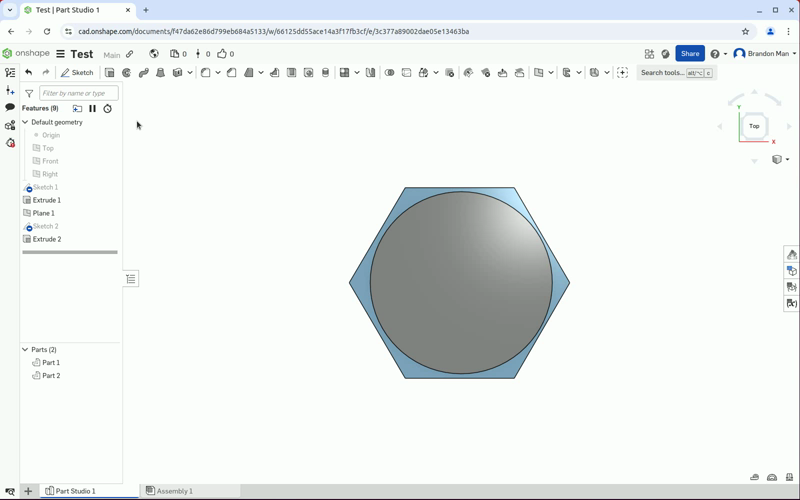
key(shift+h)
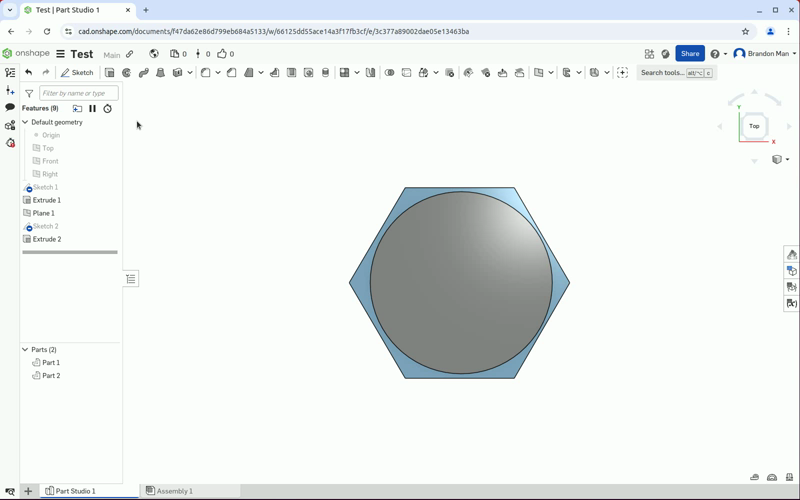
key(shift+h)
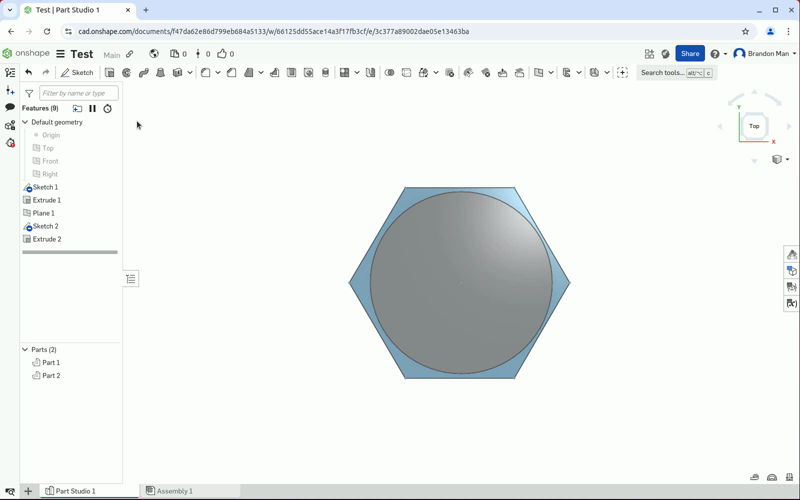
key(shift+7)
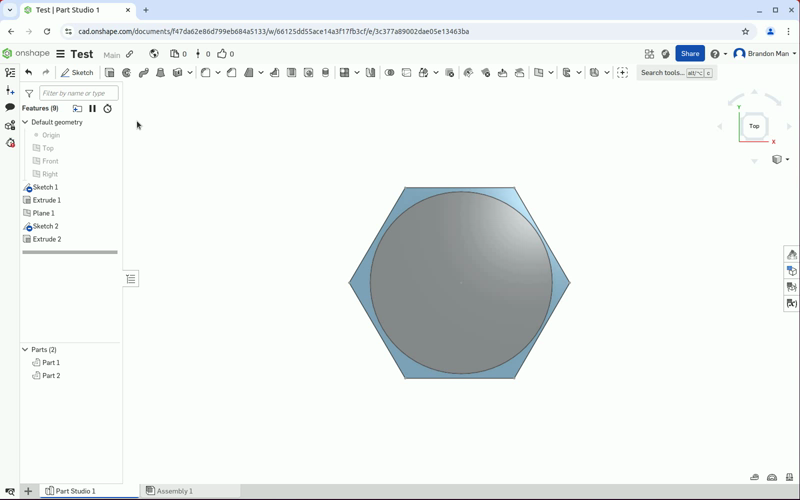
key(up, 3)
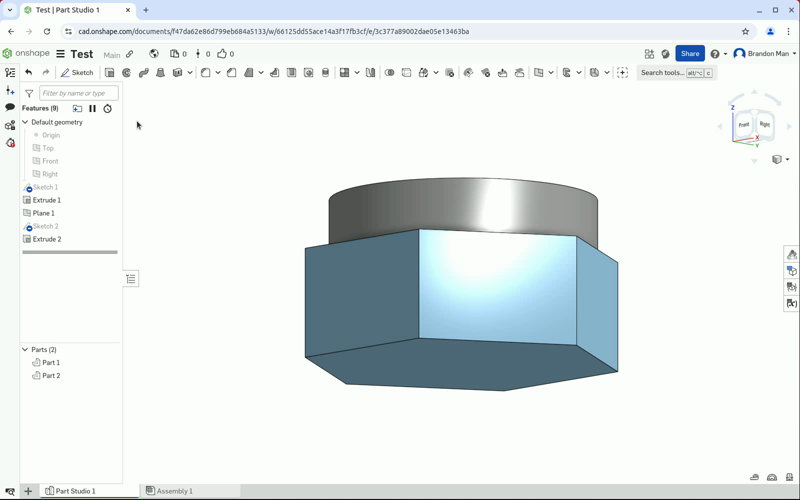
key(left, 3)
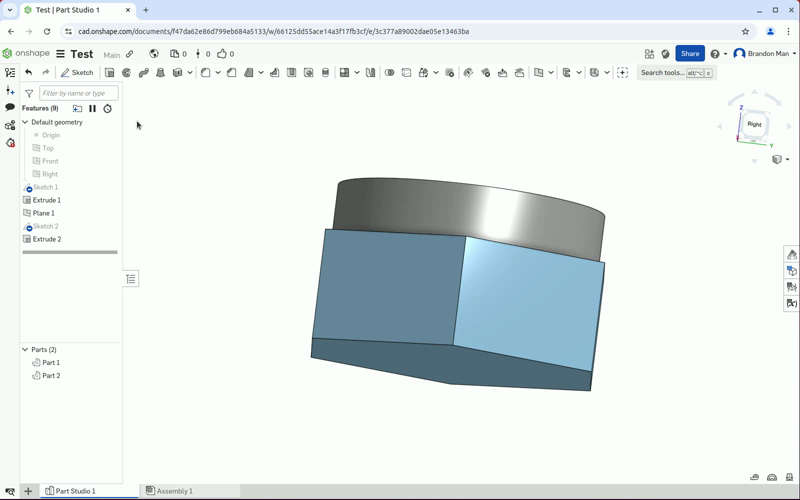
key(right, 3)
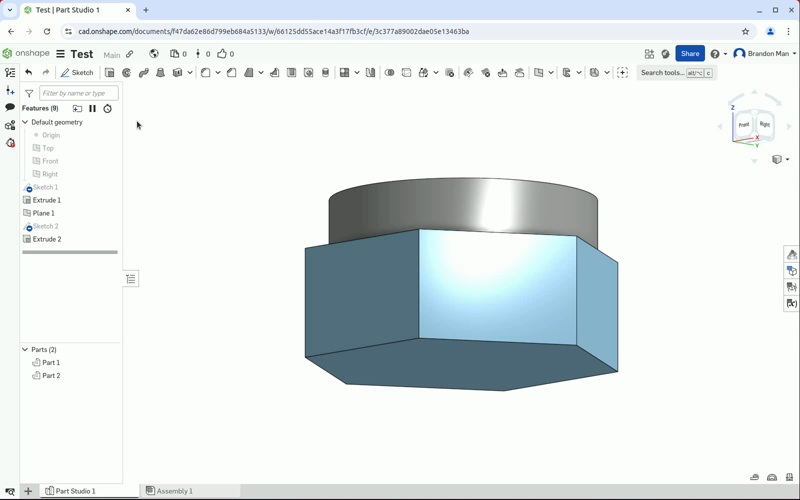
key(down, 3)
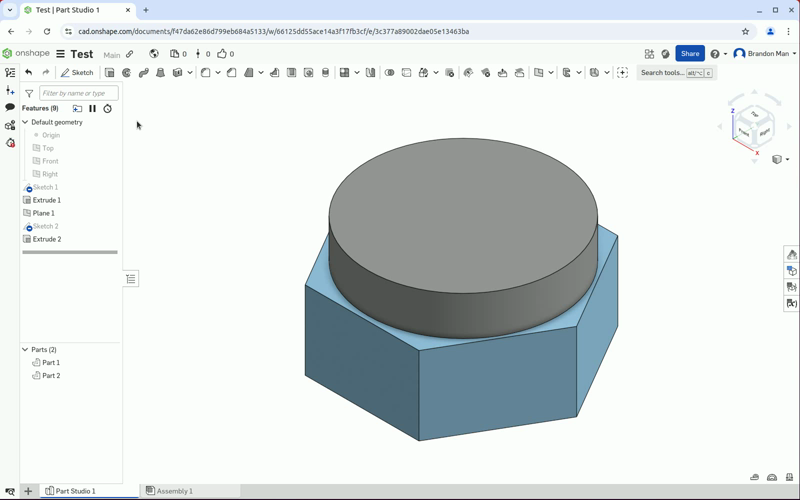
mouse_move(73, 189)
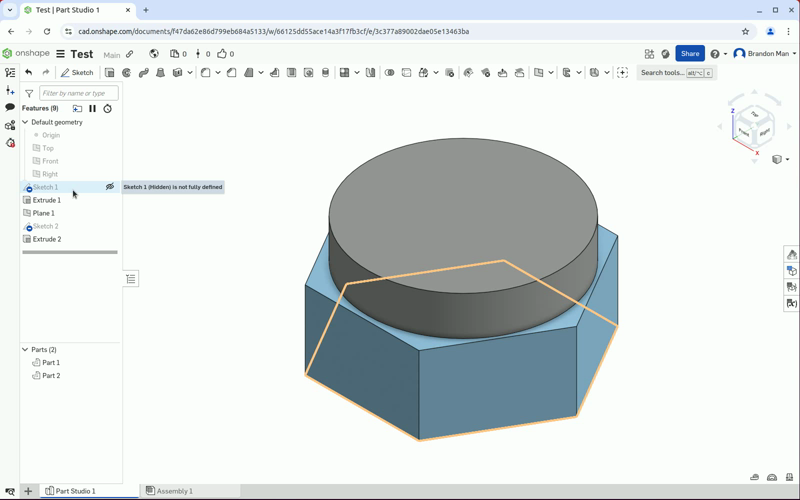
click(73, 189)